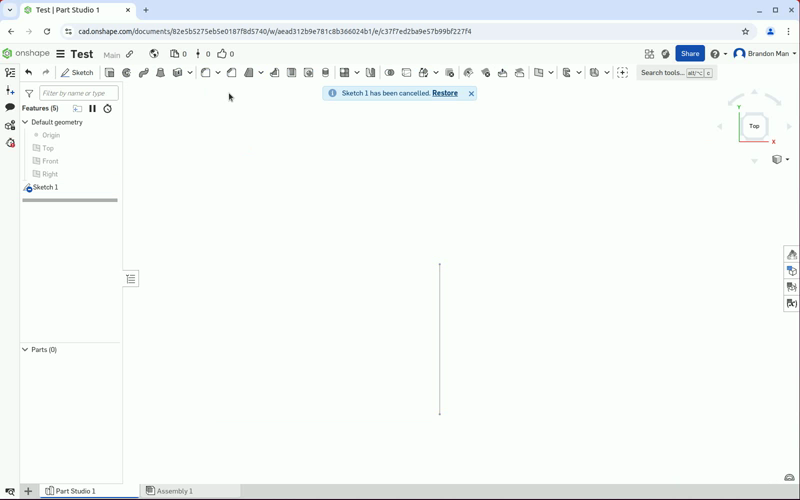
key(shift+h)
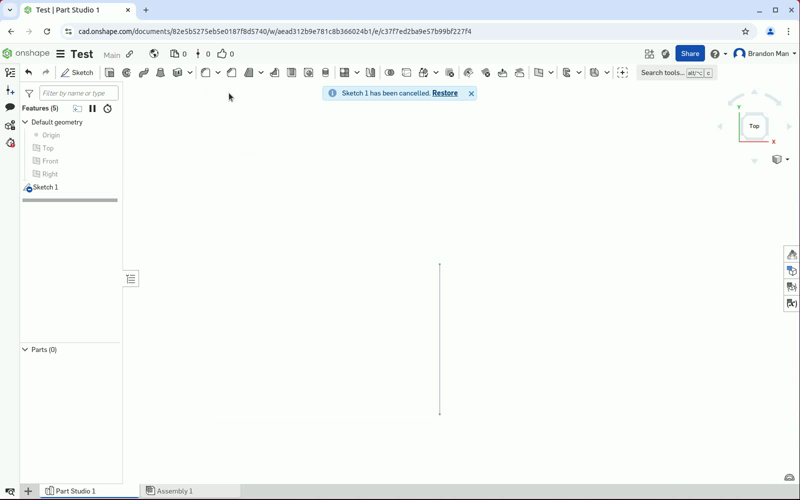
key(shift+s)
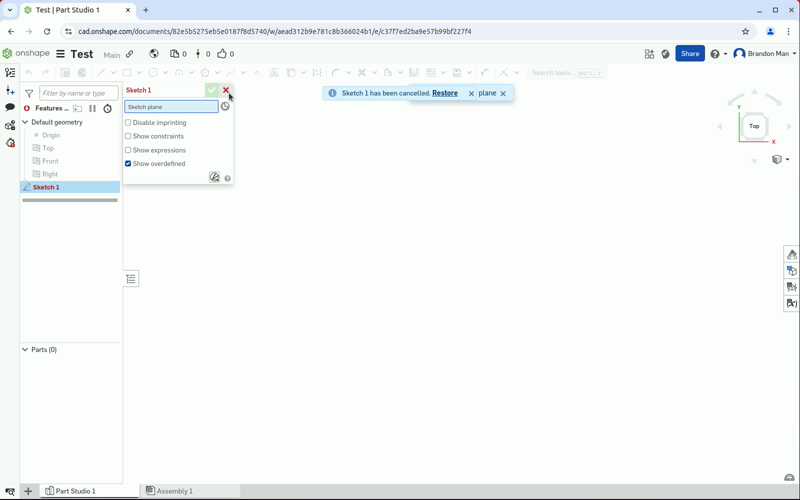
mouse_move(73, 150)
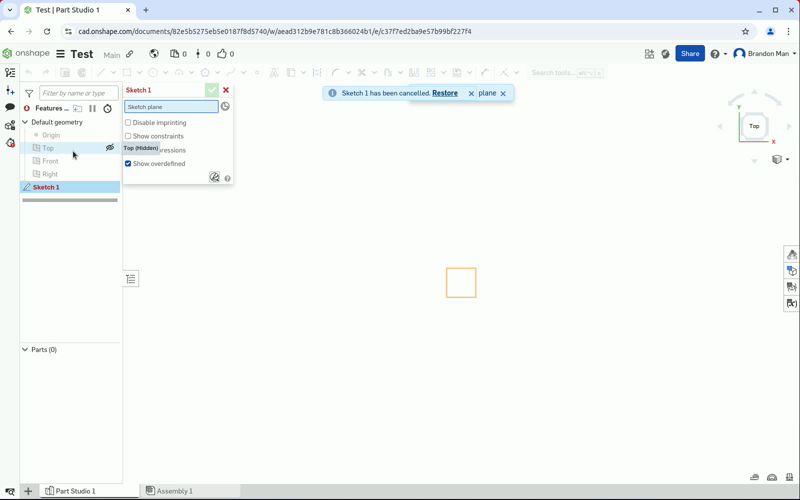
click(73, 150)
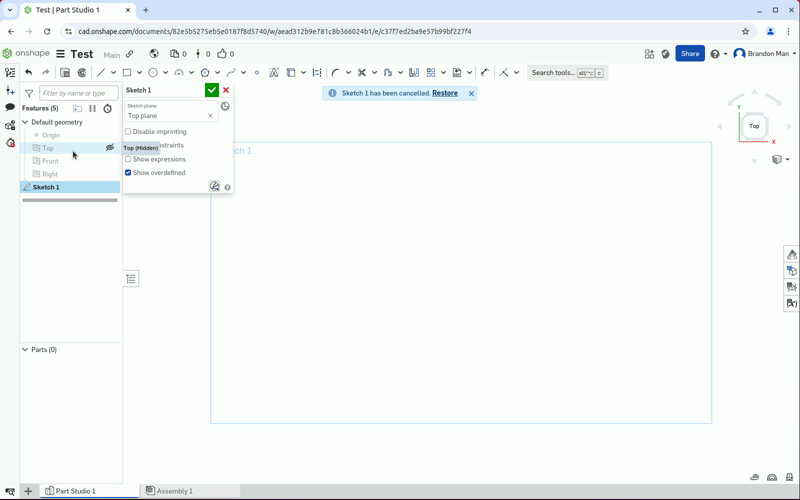
mouse_move(73, 352)
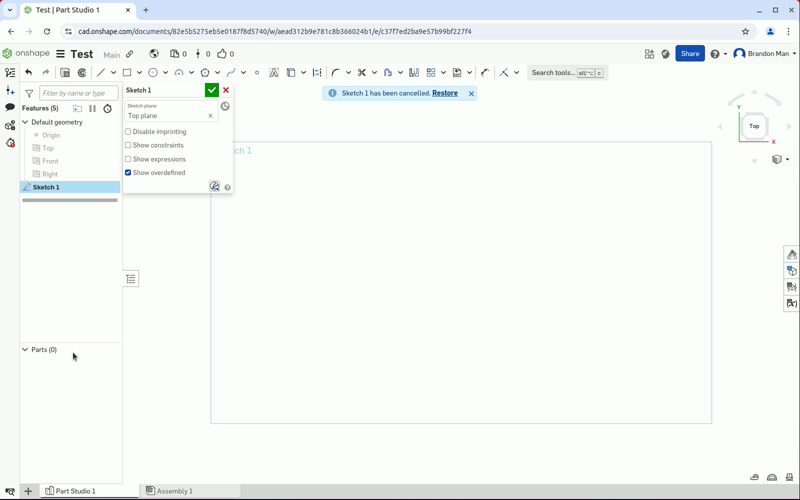
key(y)
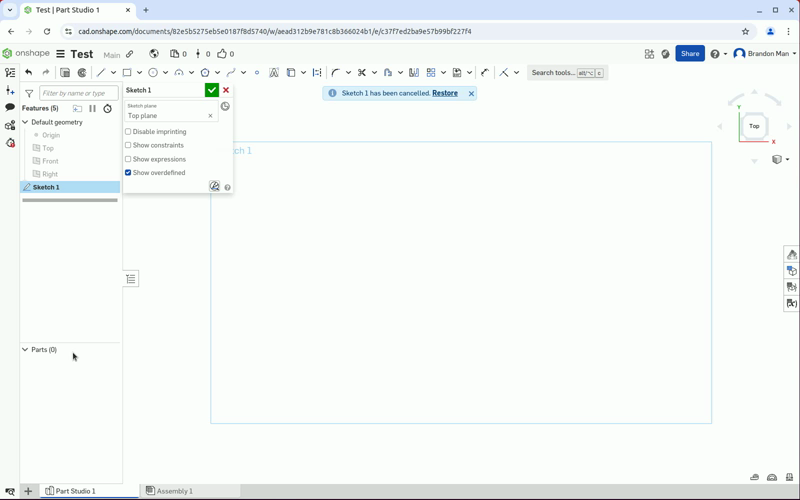
key(l)
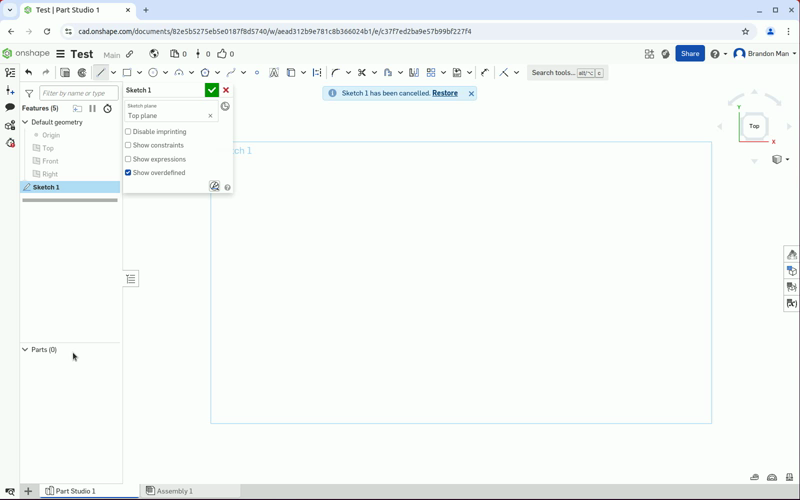
key_down(shift)
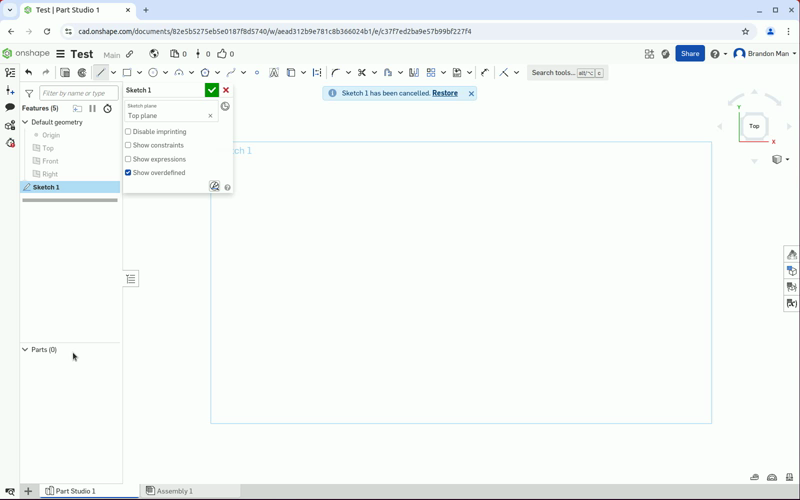
mouse_move(460, 282)
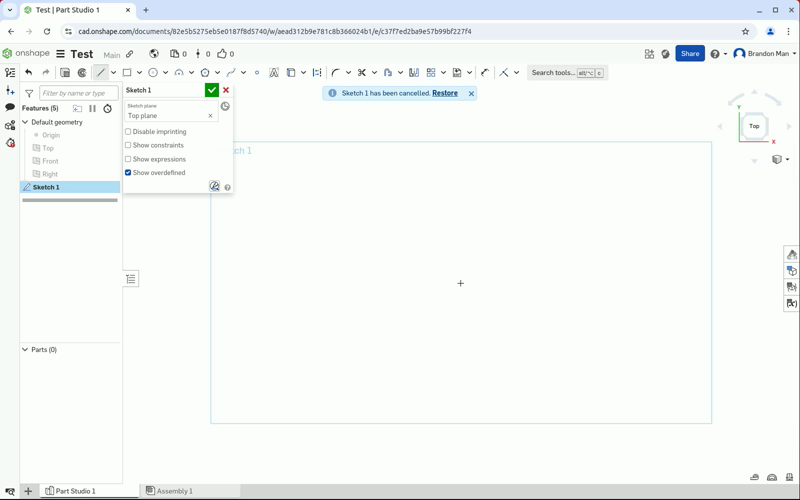
click(460, 282)
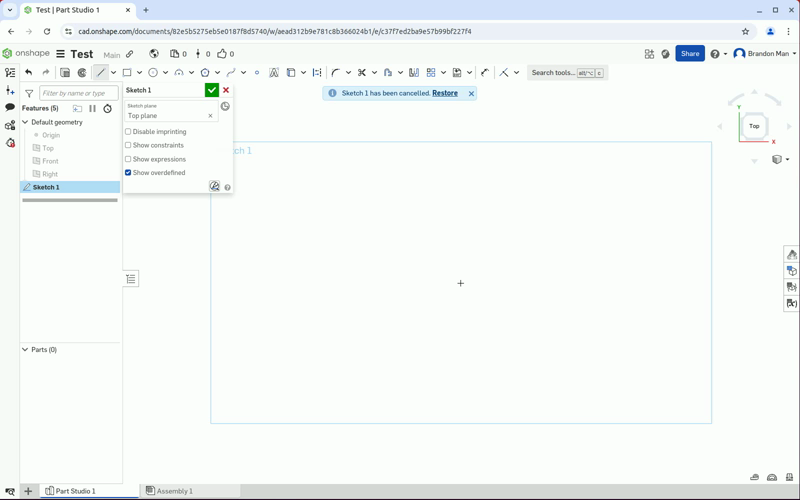
key_up(shift)
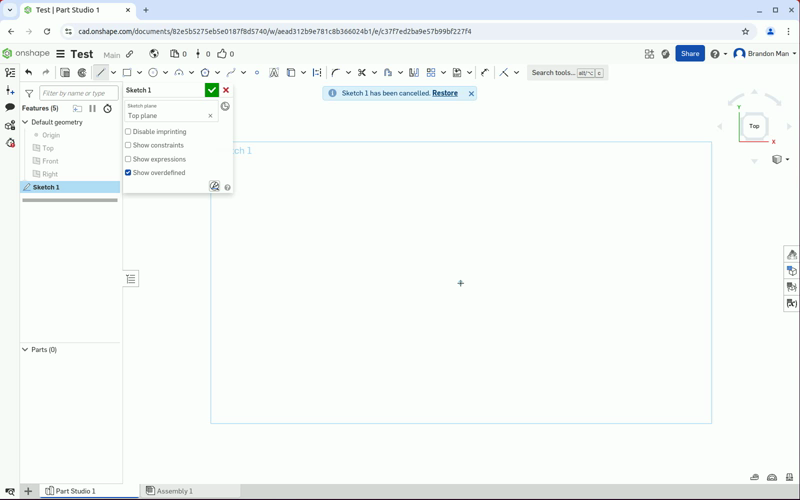
key_down(shift)
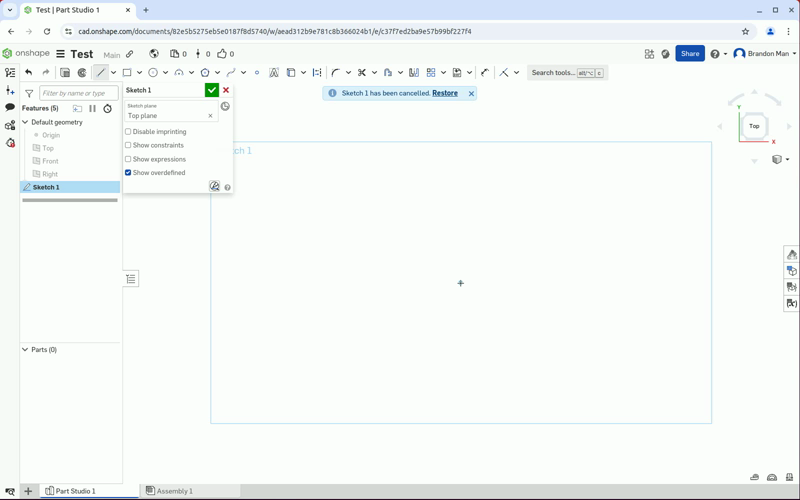
mouse_move(490, 282)
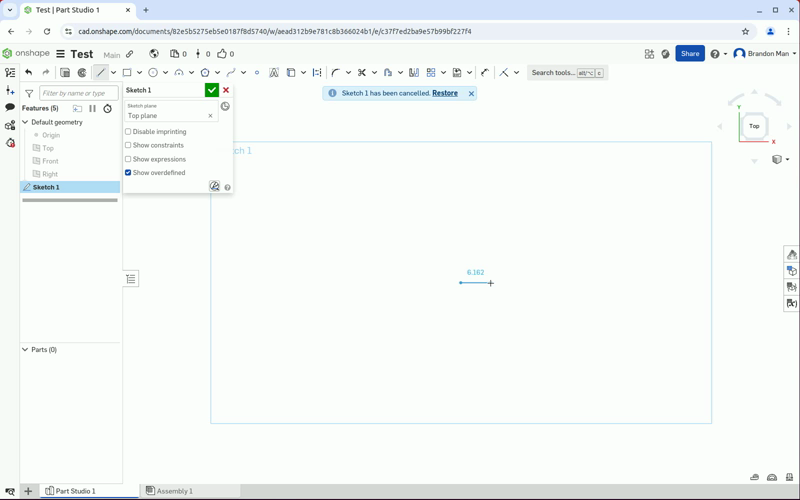
mouse_move(477, 282)
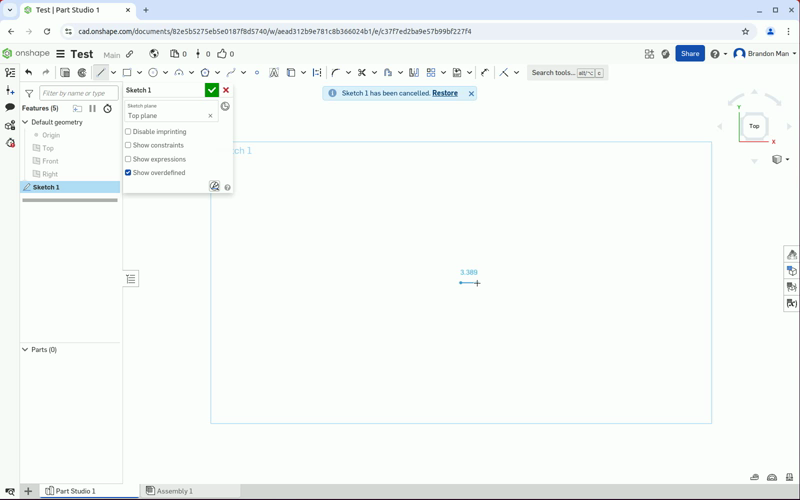
click(477, 282)
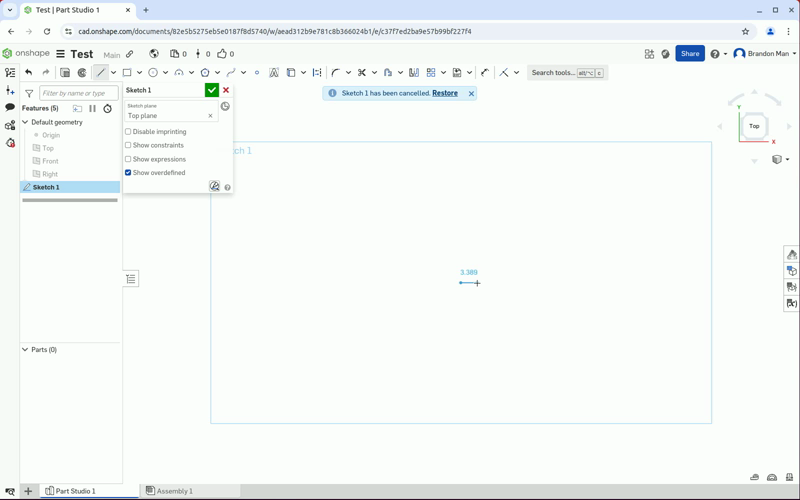
key_up(shift)
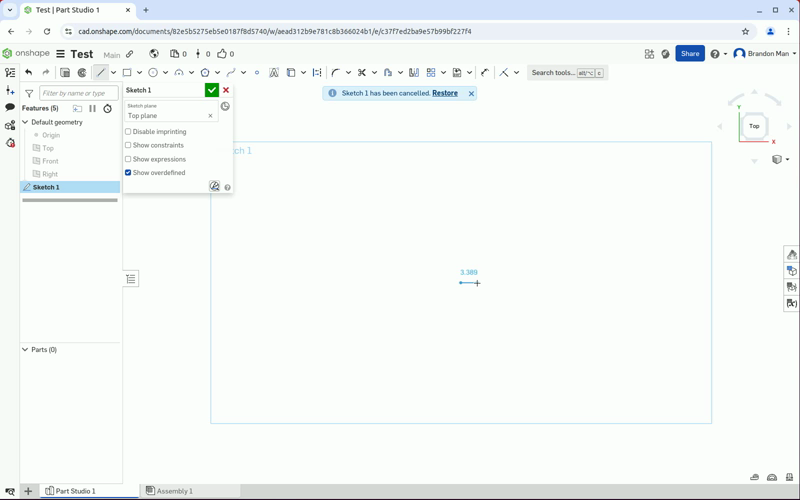
key_down(shift)
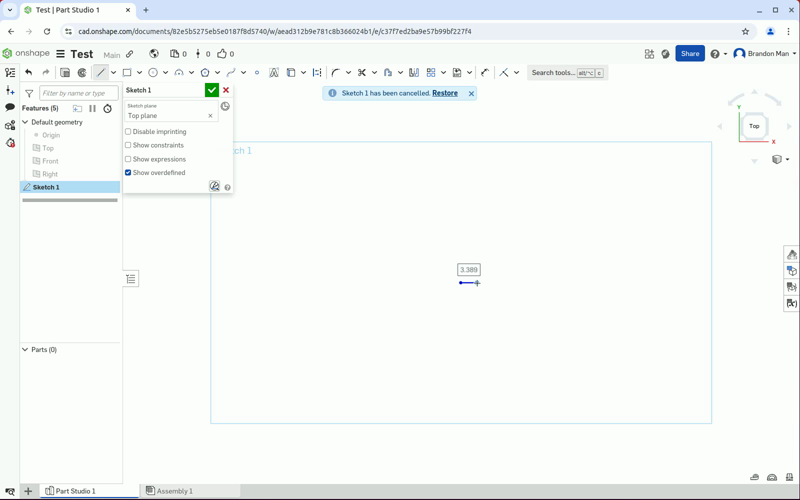
mouse_move(507, 282)
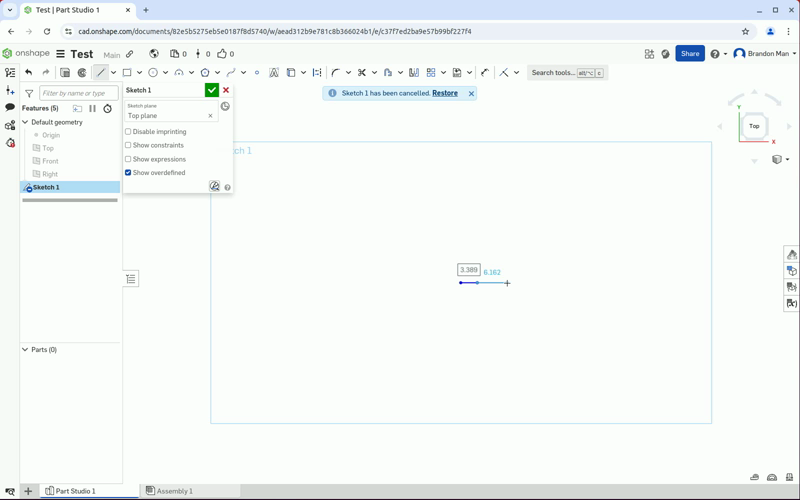
mouse_move(477, 237)
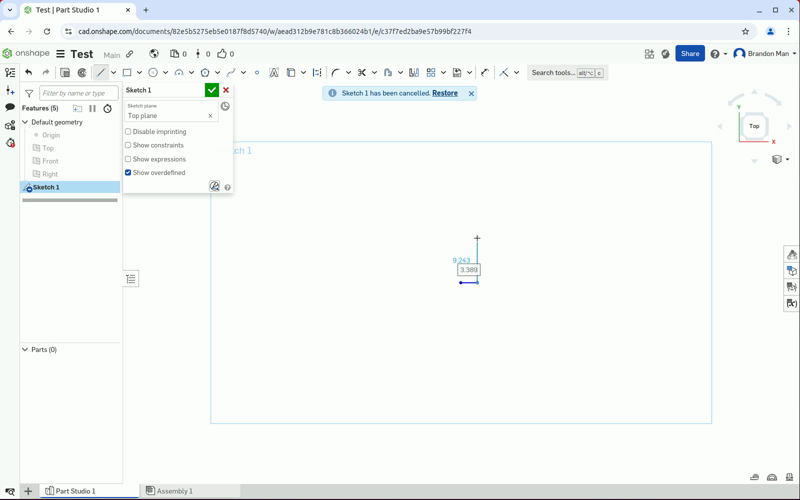
click(477, 237)
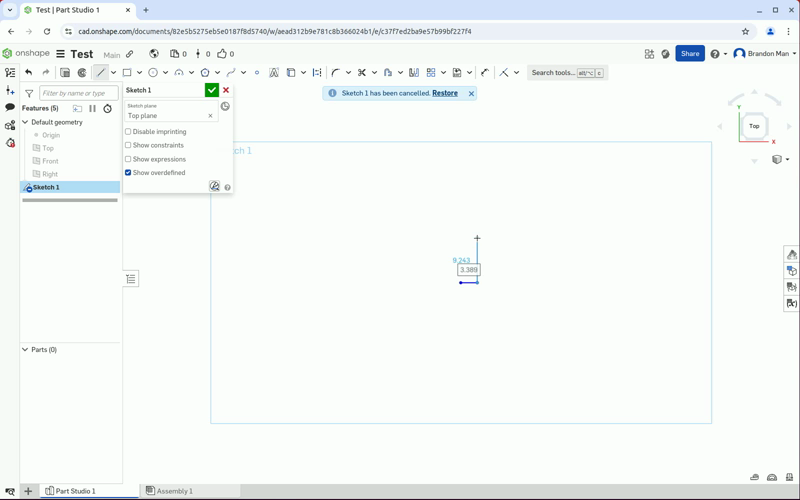
key_up(shift)
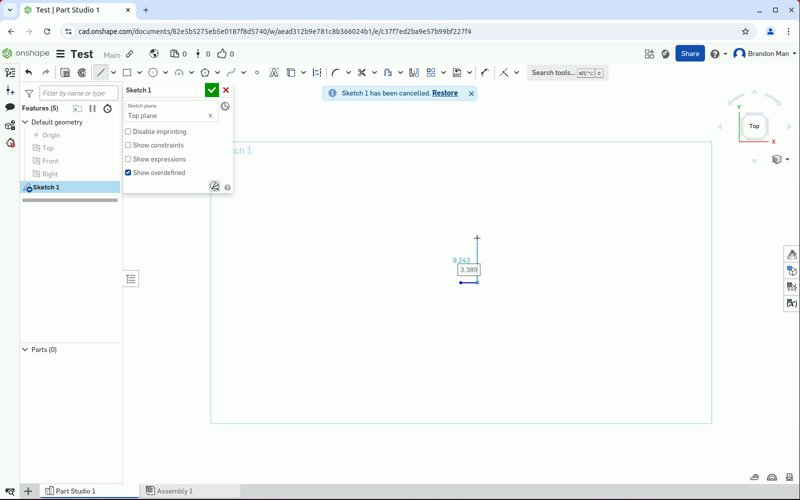
key_down(shift)
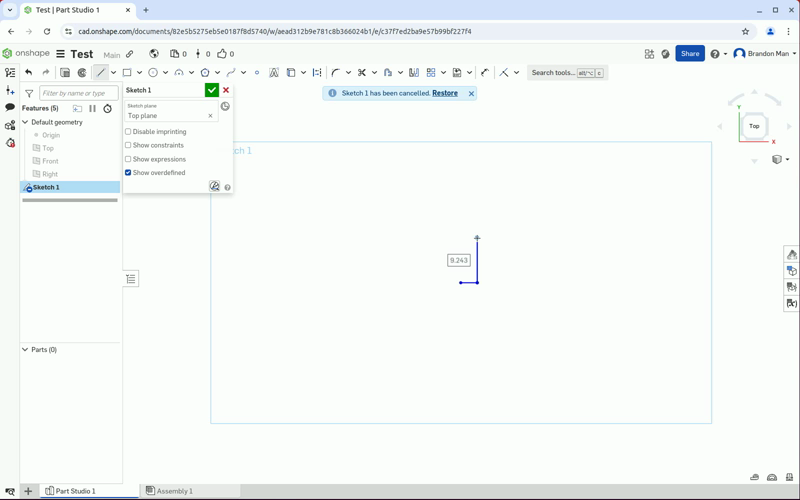
mouse_move(507, 237)
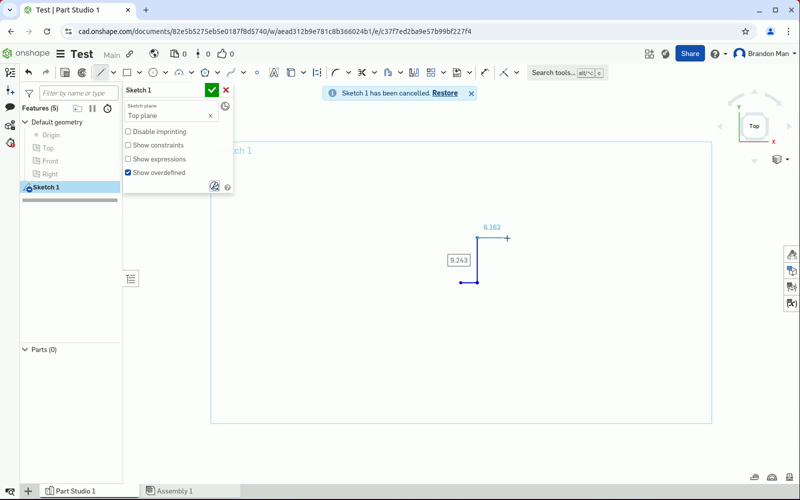
mouse_move(460, 237)
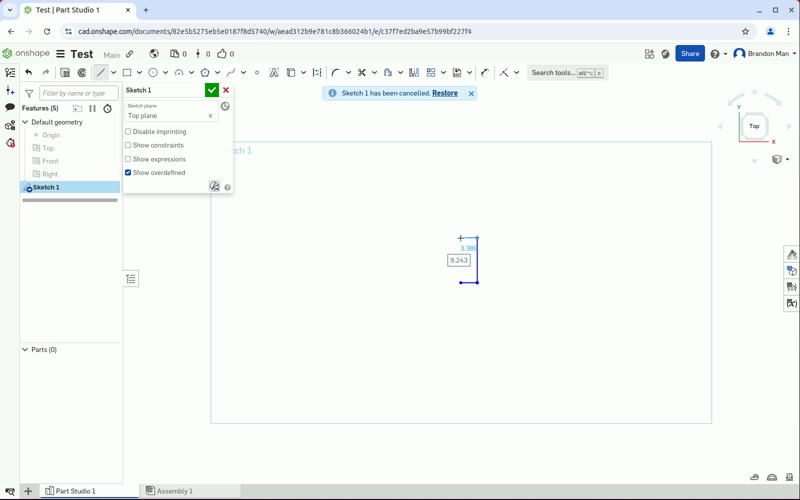
click(460, 237)
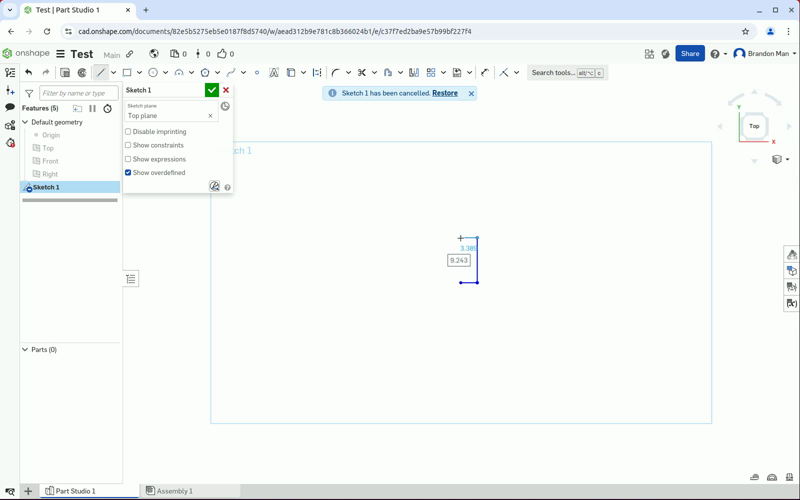
key_up(shift)
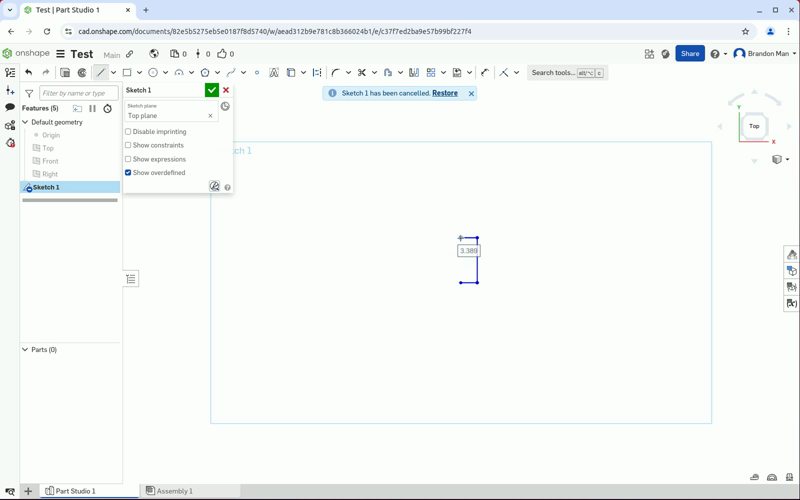
mouse_move(490, 237)
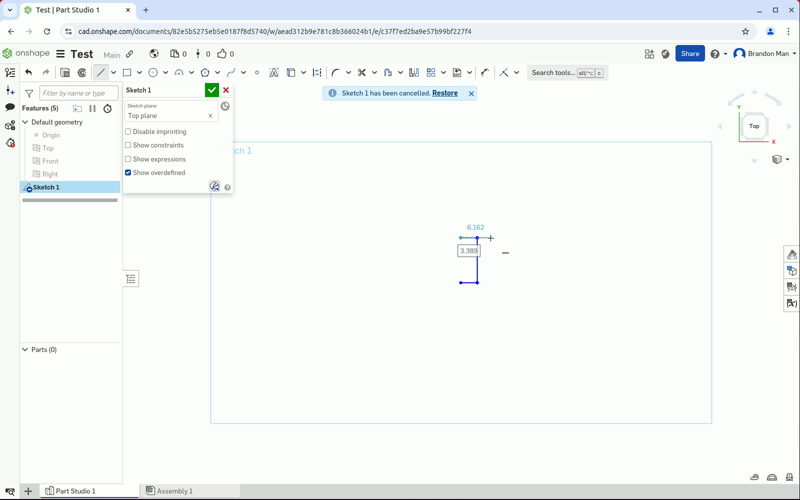
key_down(shift)
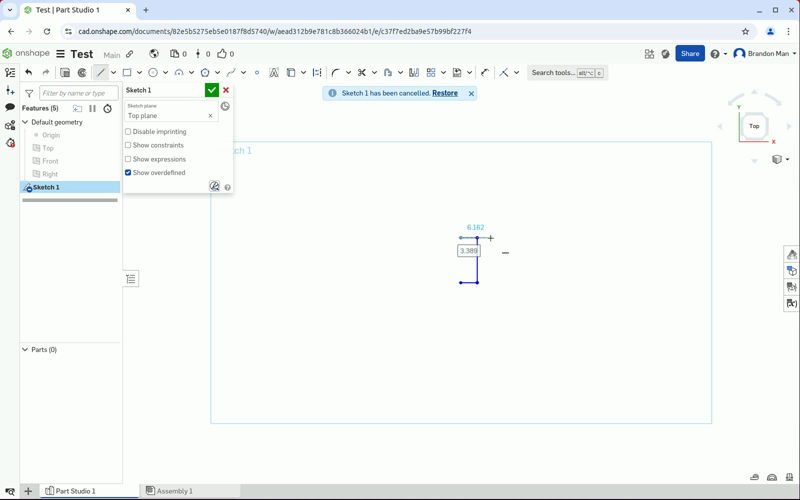
mouse_move(460, 282)
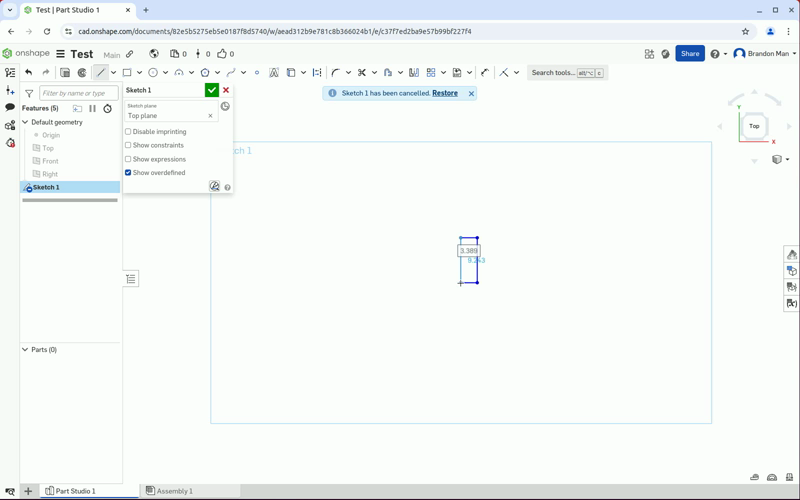
key_up(shift)
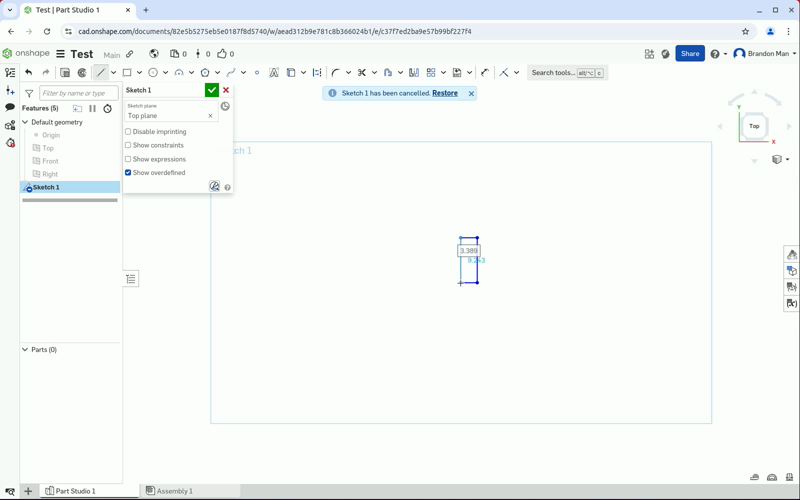
click(460, 282)
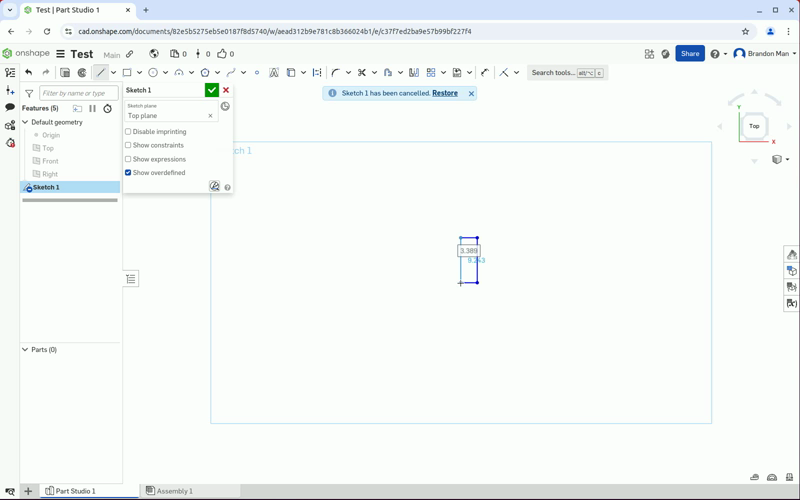
key(esc)
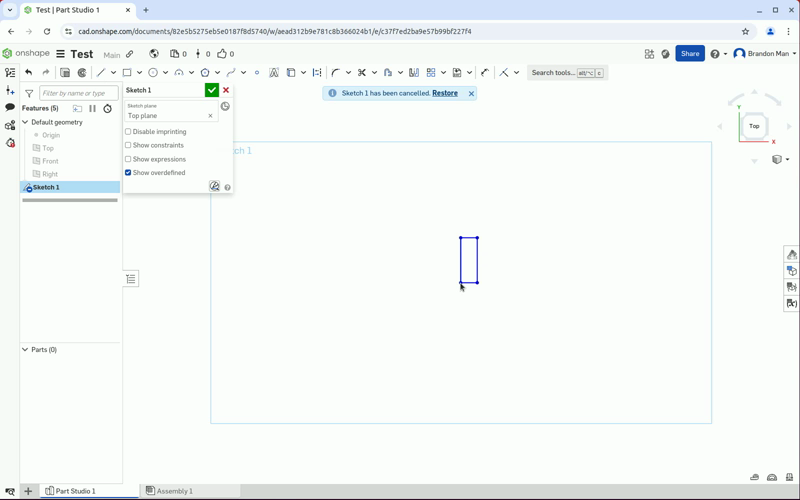
mouse_move(467, 263)
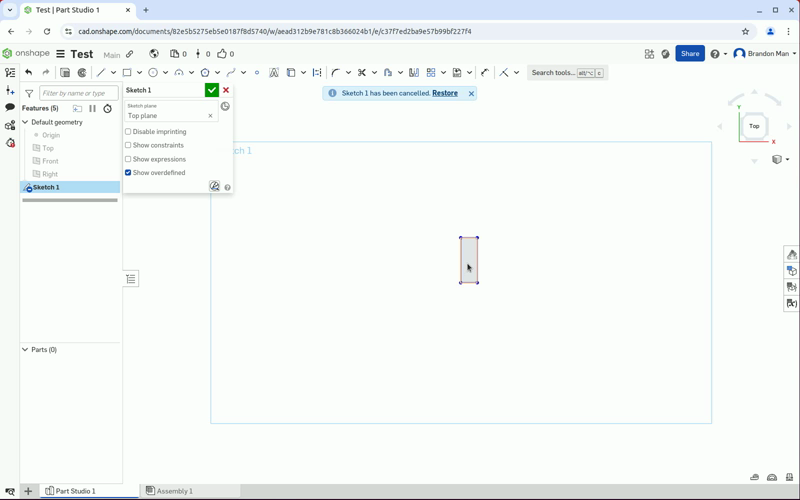
scroll(6)
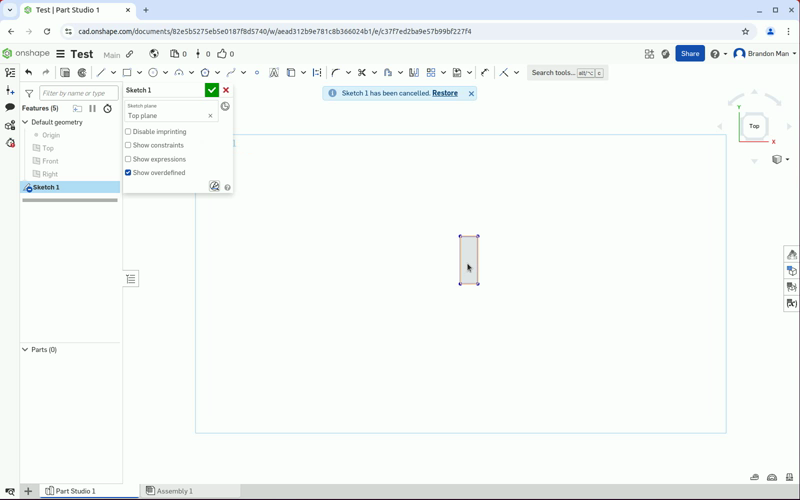
scroll(6)
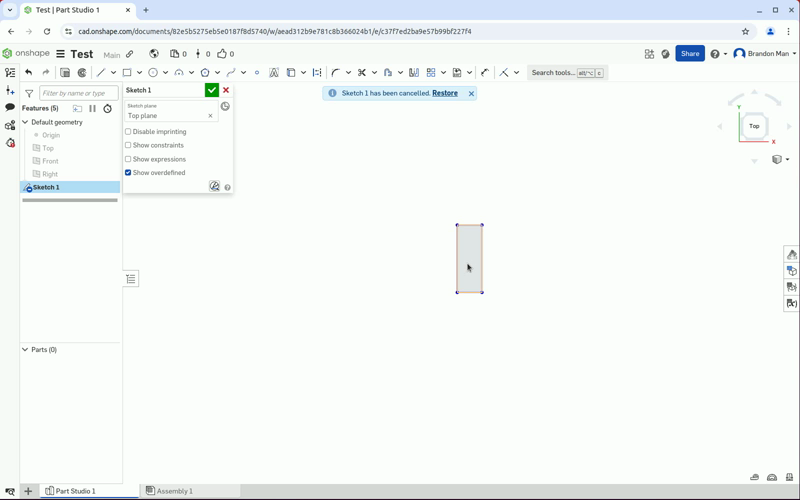
scroll(6)
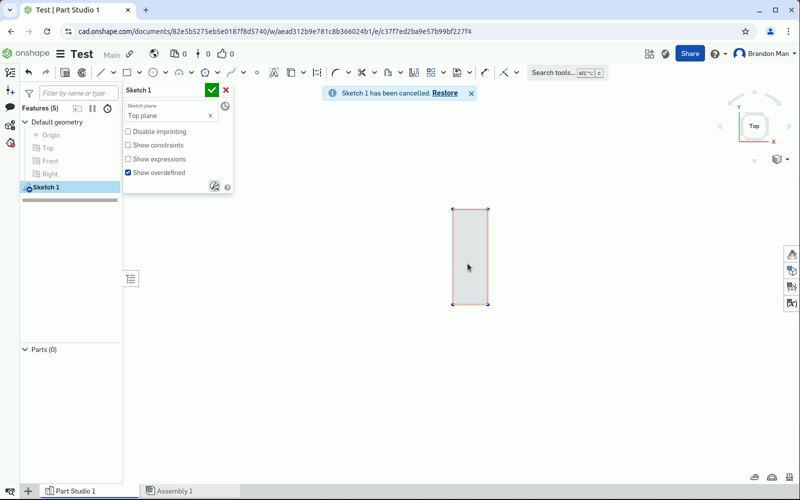
scroll(6)
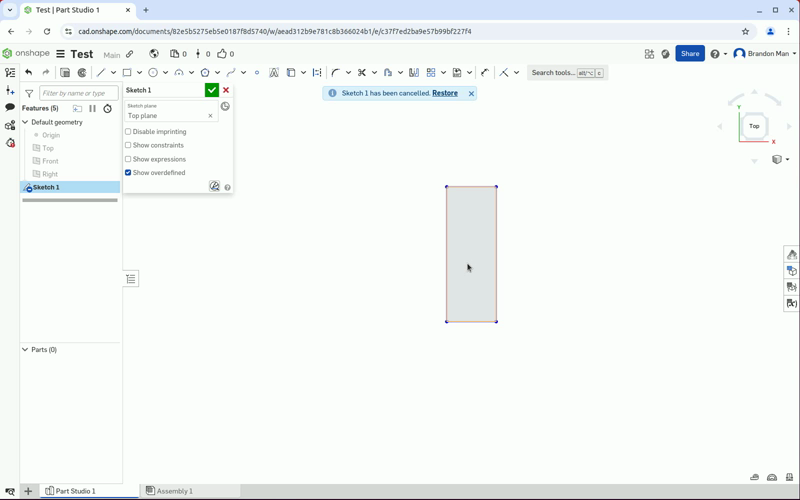
scroll(6)
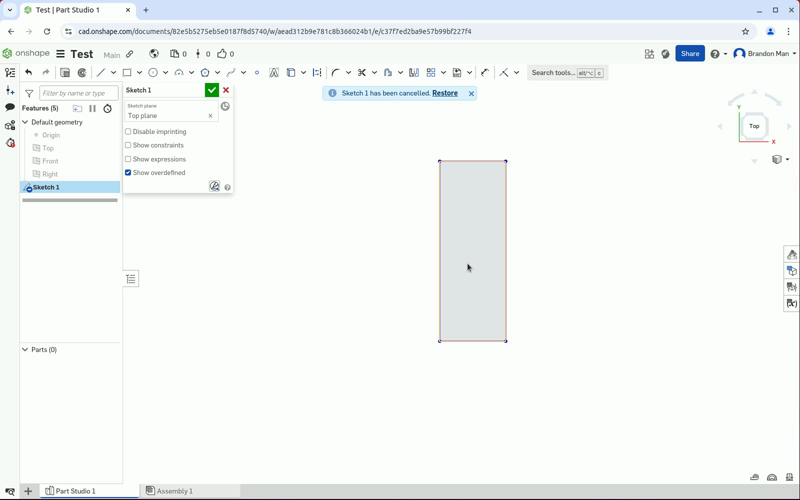
scroll(6)
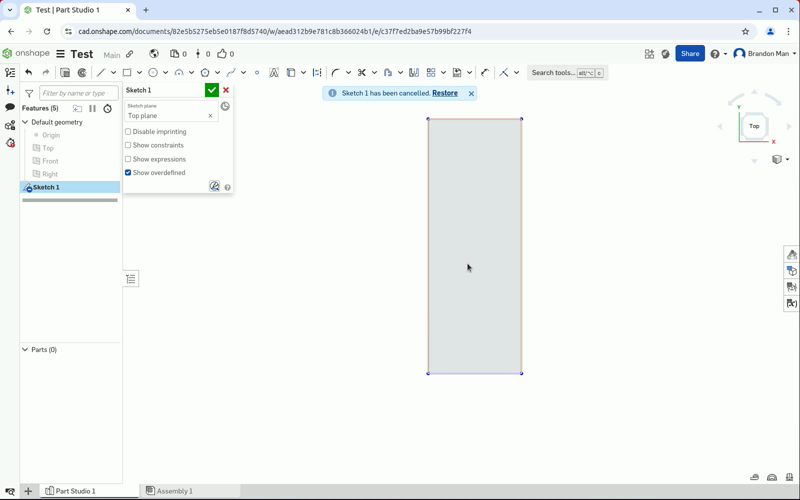
scroll(6)
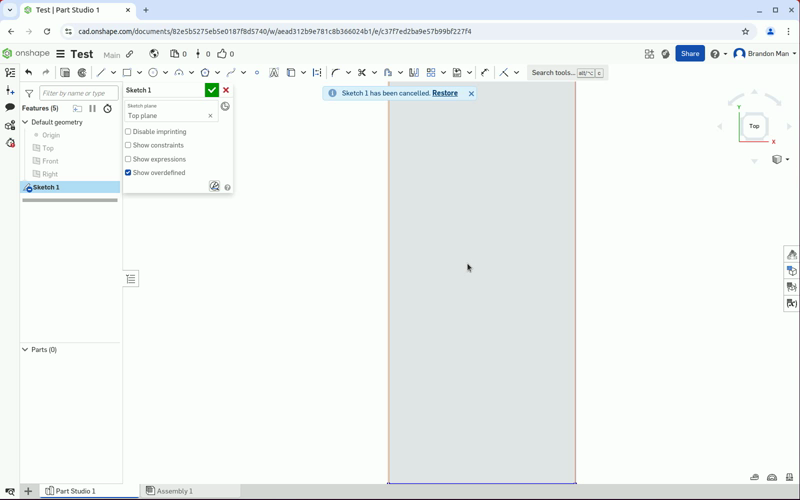
click(467, 263)
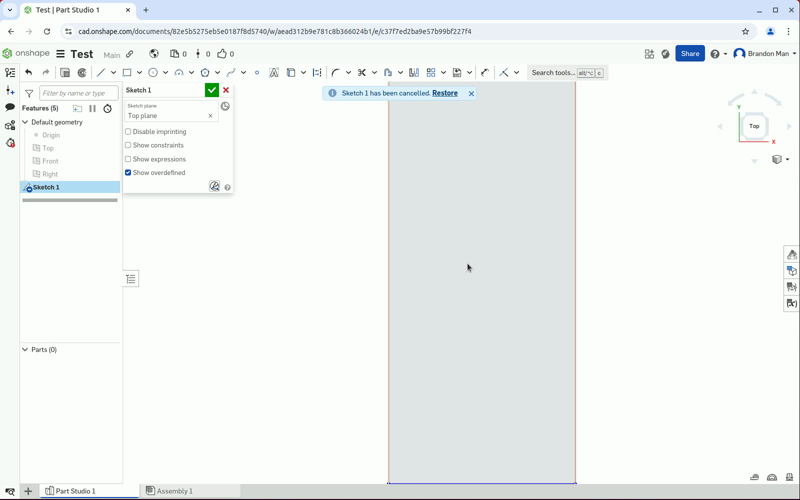
scroll(-6)
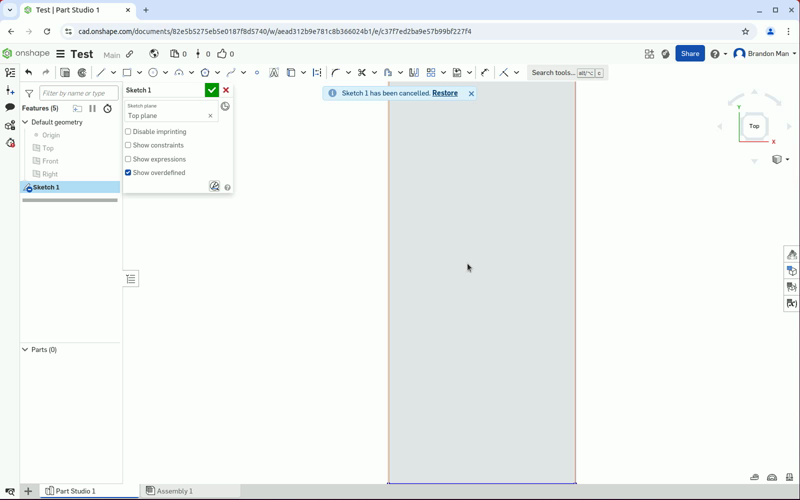
scroll(-6)
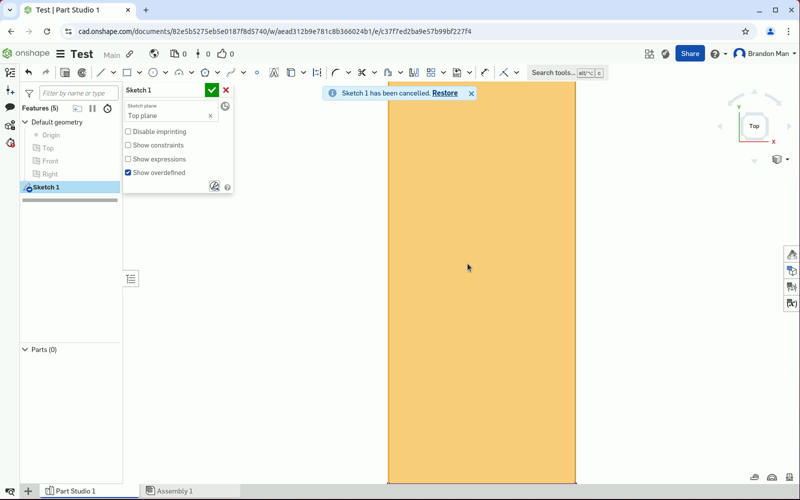
scroll(-6)
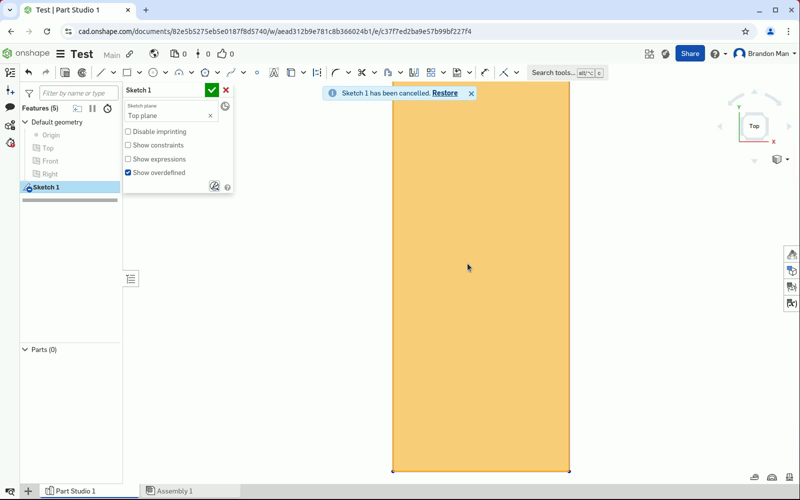
scroll(-6)
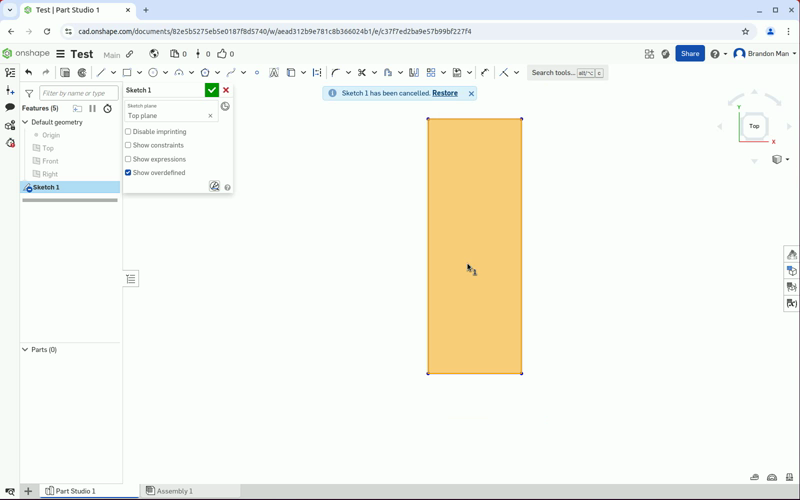
scroll(-6)
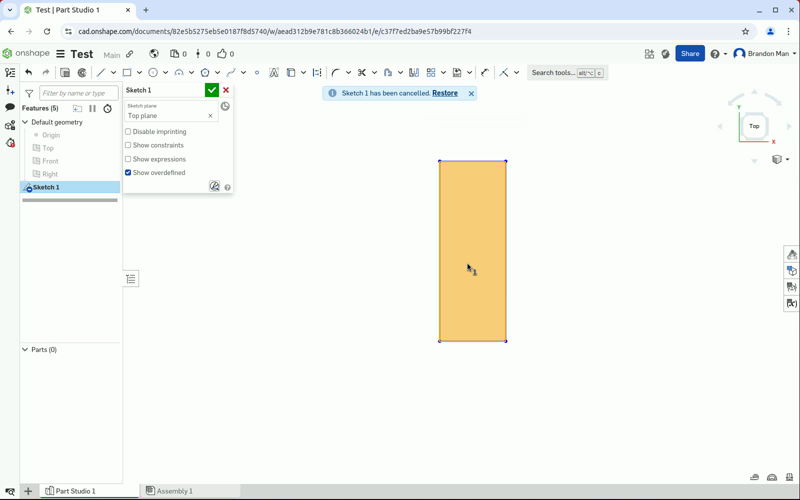
scroll(-6)
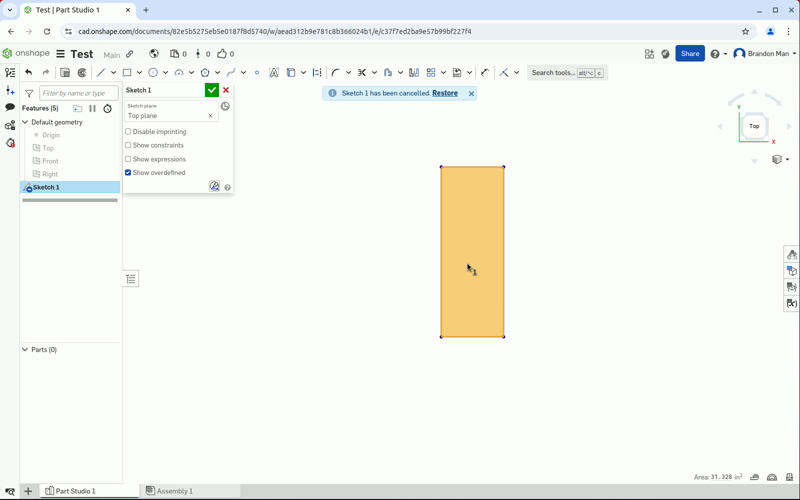
scroll(-6)
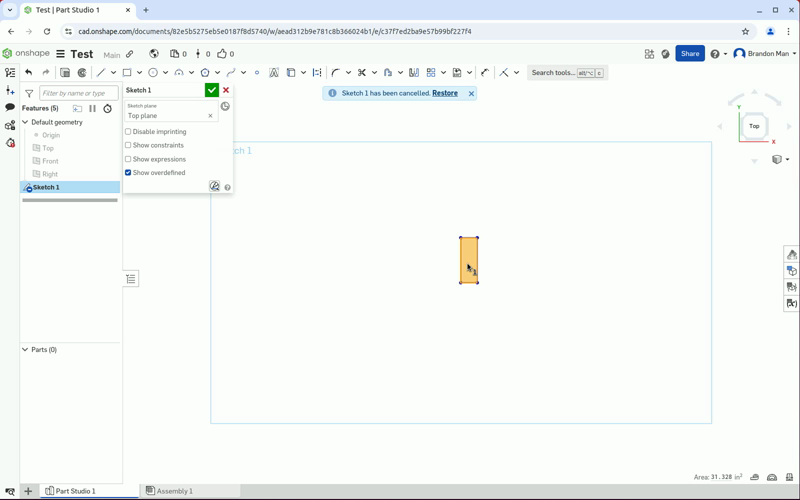
mouse_move(73, 352)
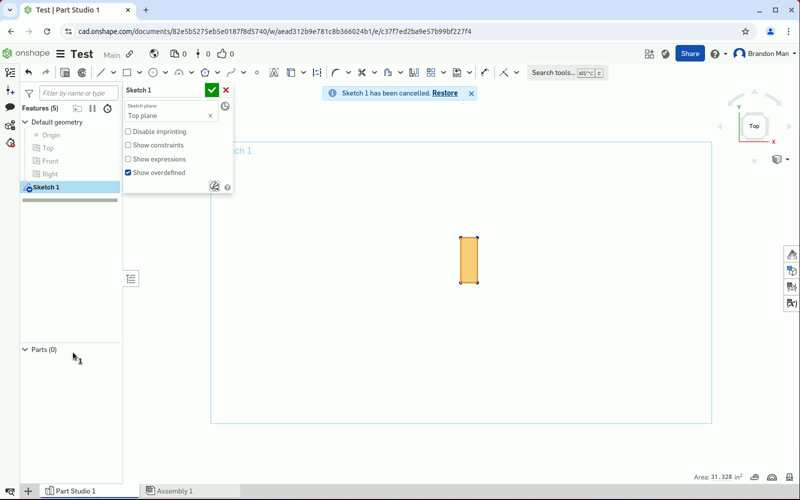
key(shift+y)
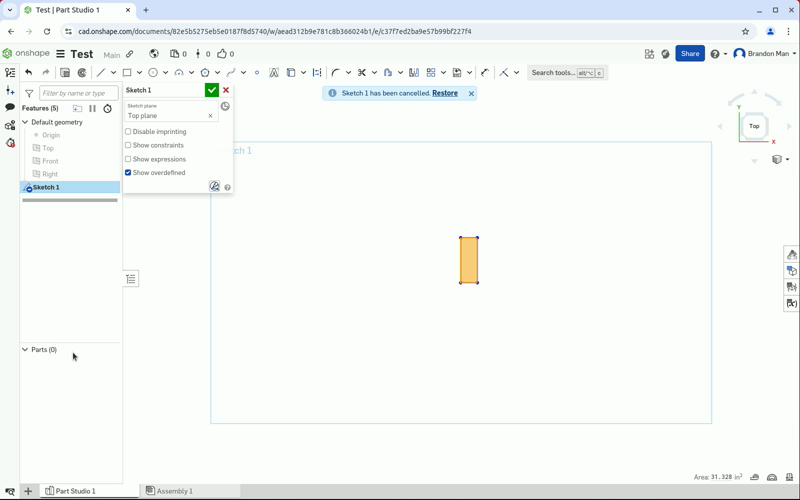
key(shift+e)
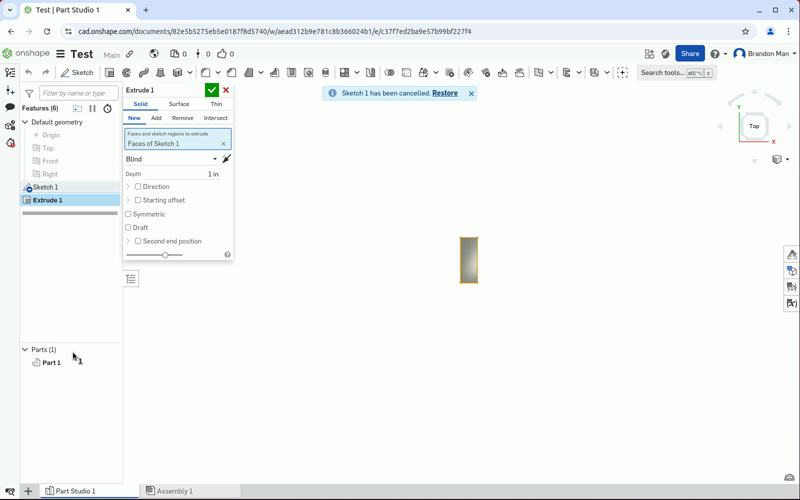
mouse_move(143, 106)
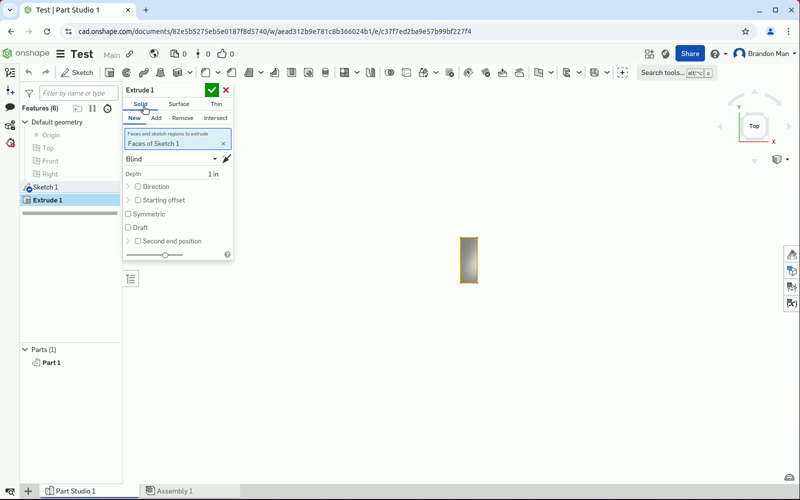
click(143, 106)
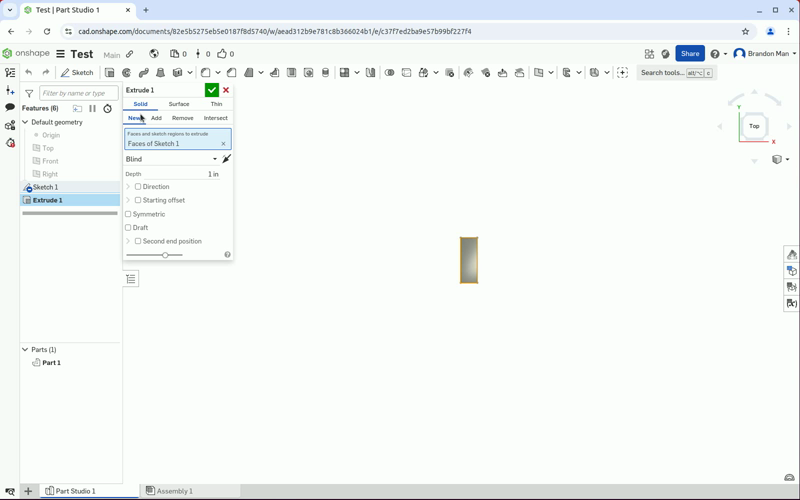
mouse_move(137, 120)
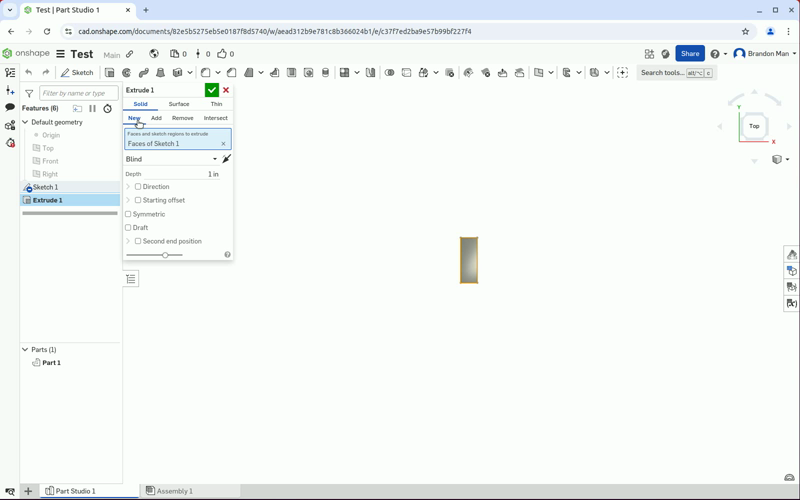
click(137, 120)
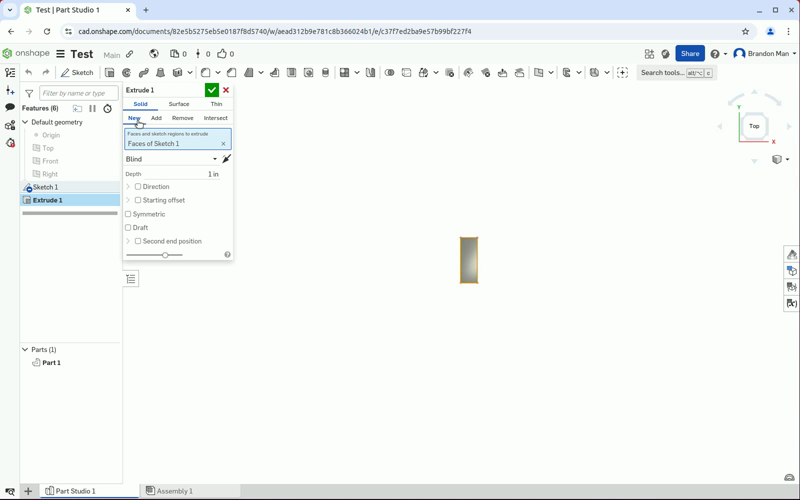
key(tab, 4)
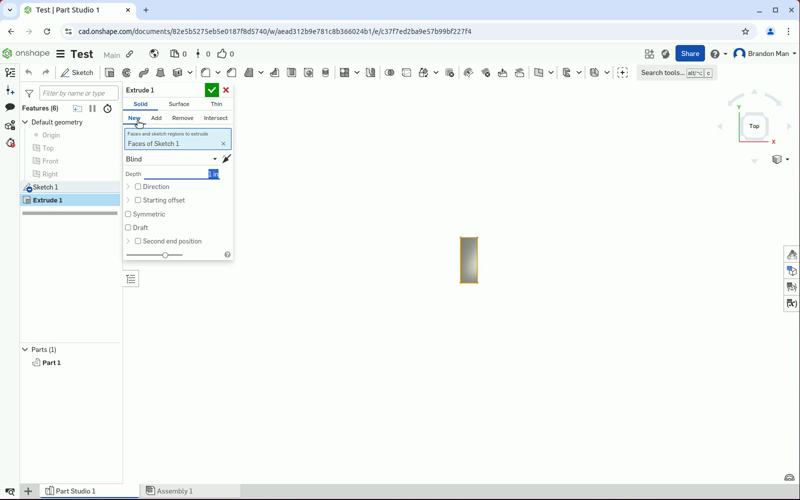
text(7.221)
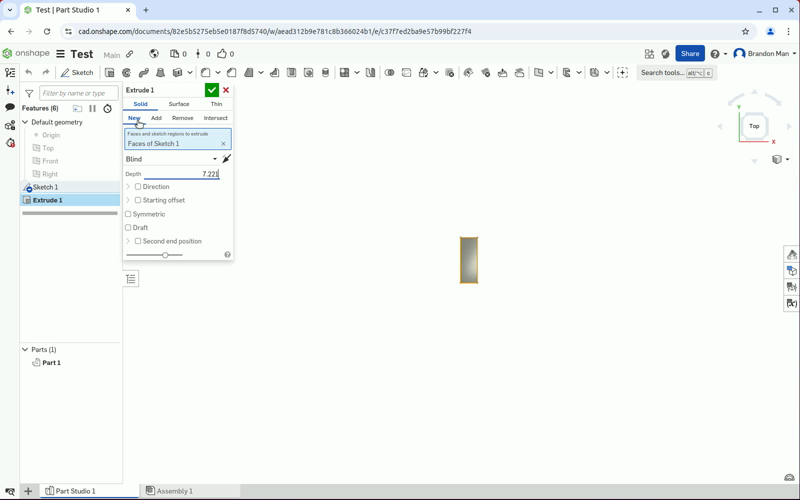
key(enter)
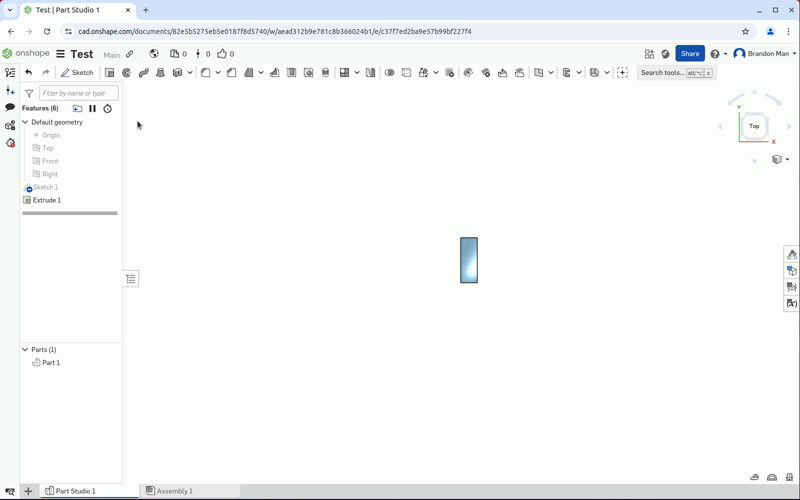
key(shift+h)
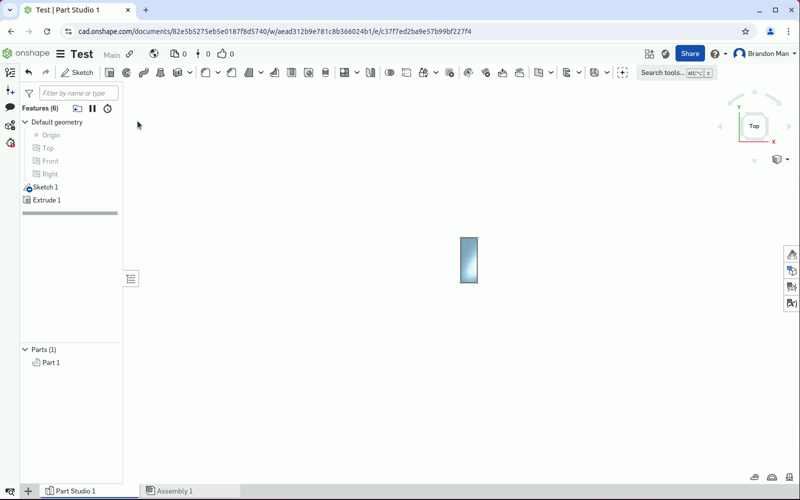
key(shift+h)
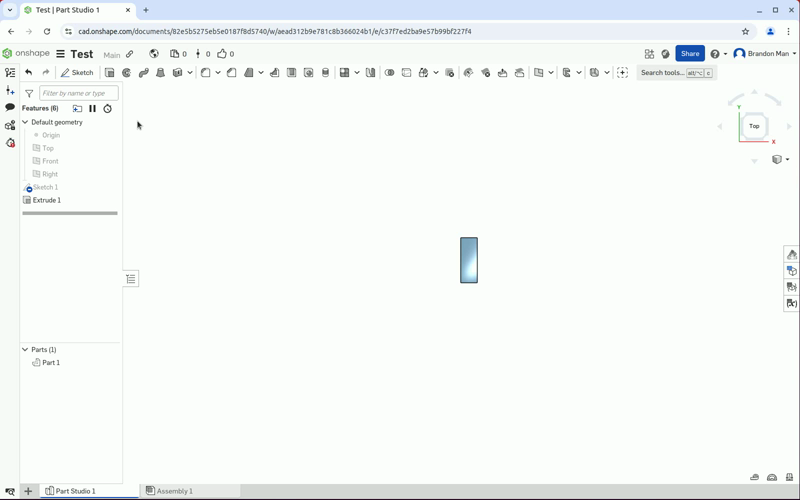
mouse_move(73, 189)
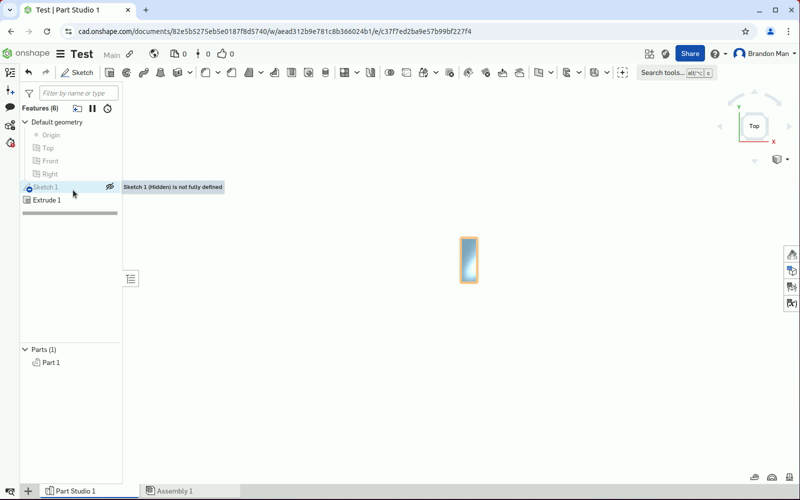
click(73, 189)
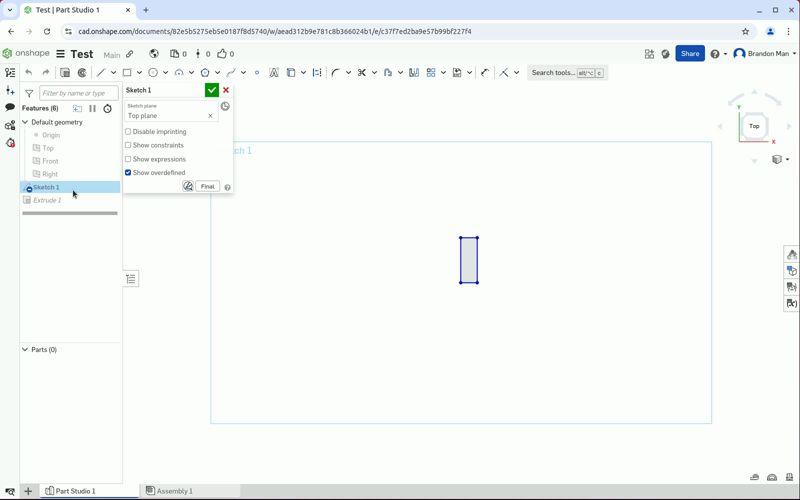
mouse_move(229, 92)
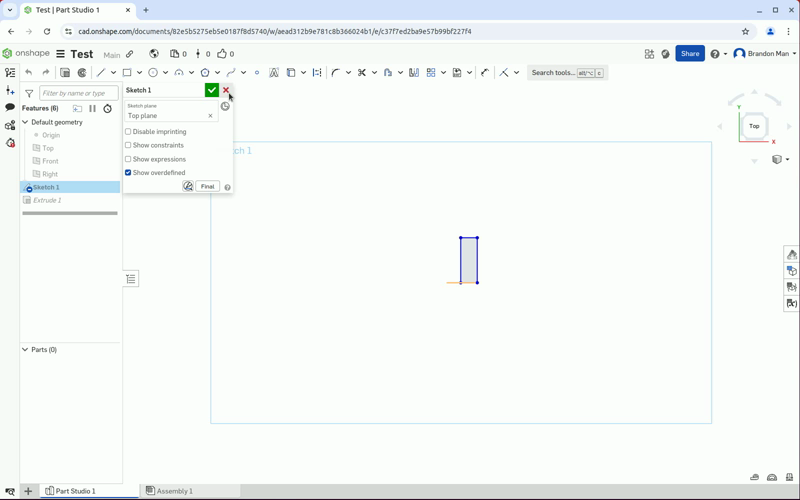
click(229, 92)
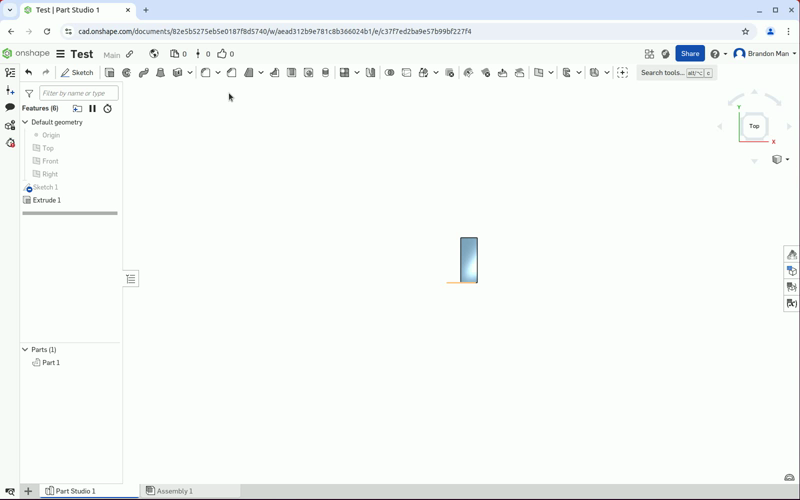
mouse_move(541, 75)
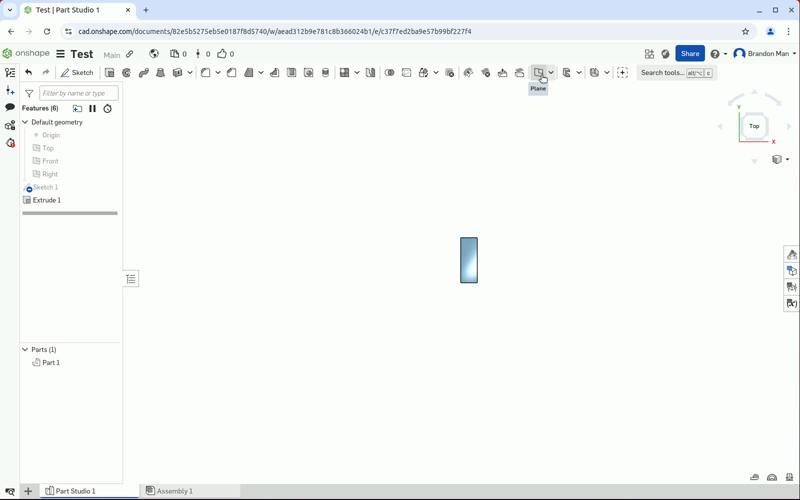
click(541, 75)
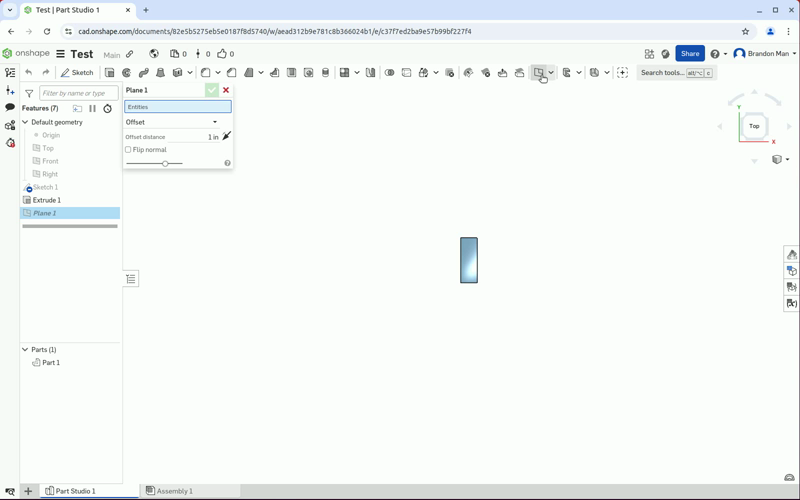
mouse_move(73, 150)
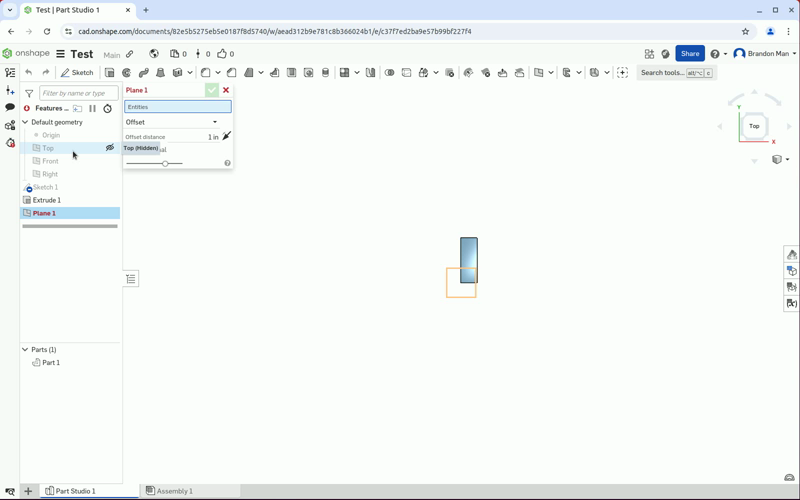
click(73, 150)
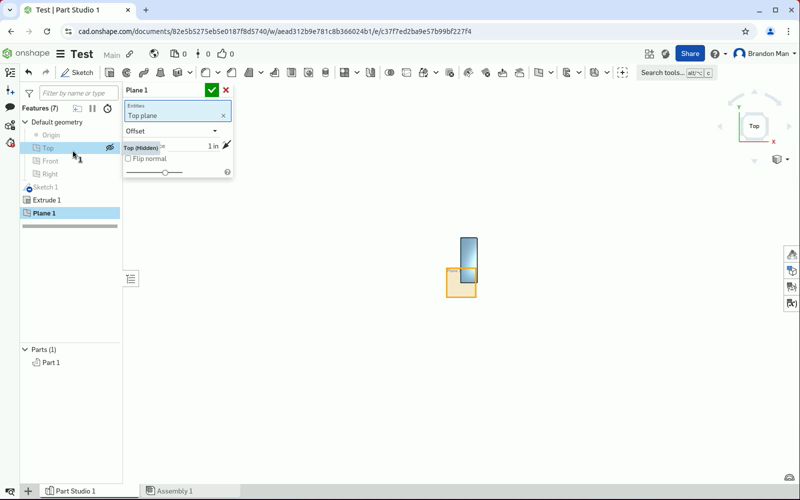
key(tab, 2)
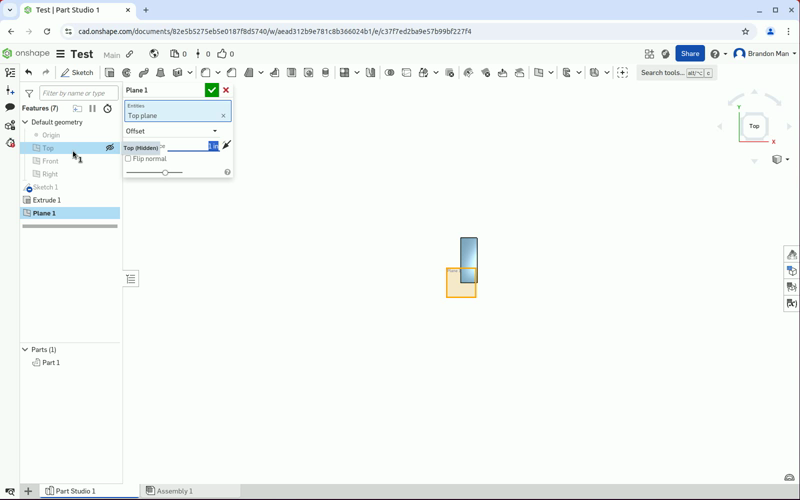
text(7.21)
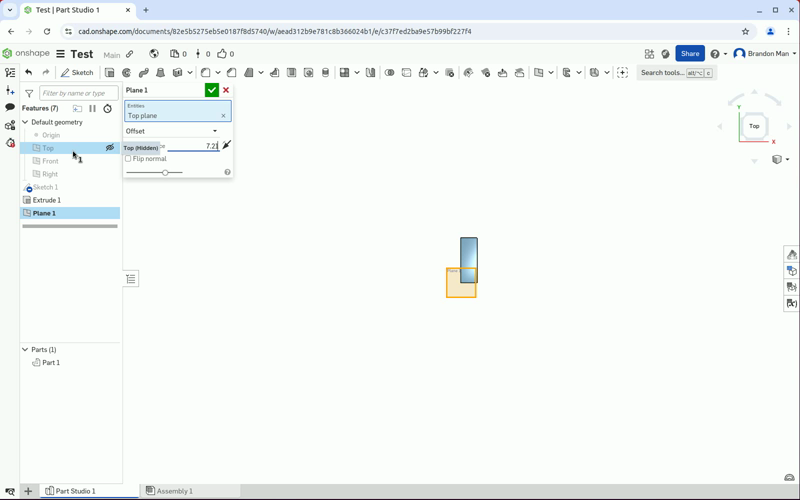
key(enter, 2)
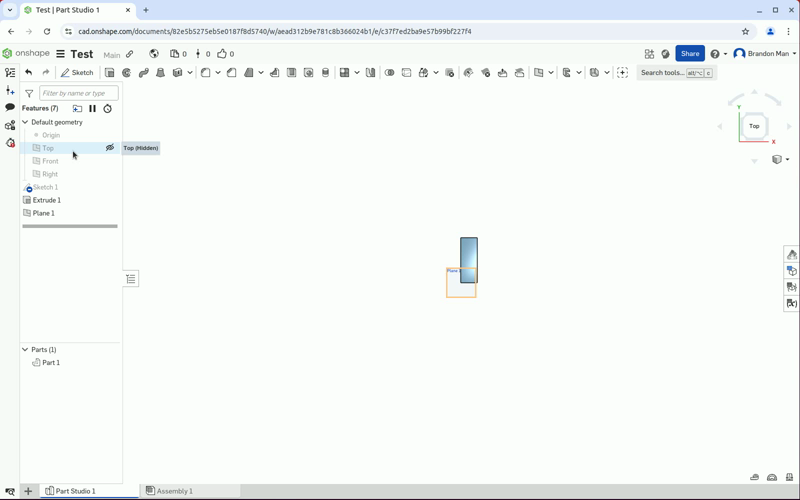
key(shift+s)
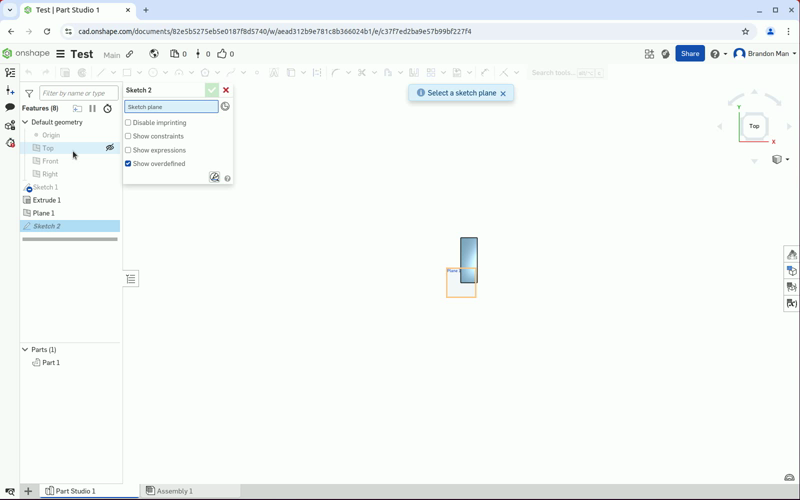
mouse_move(73, 215)
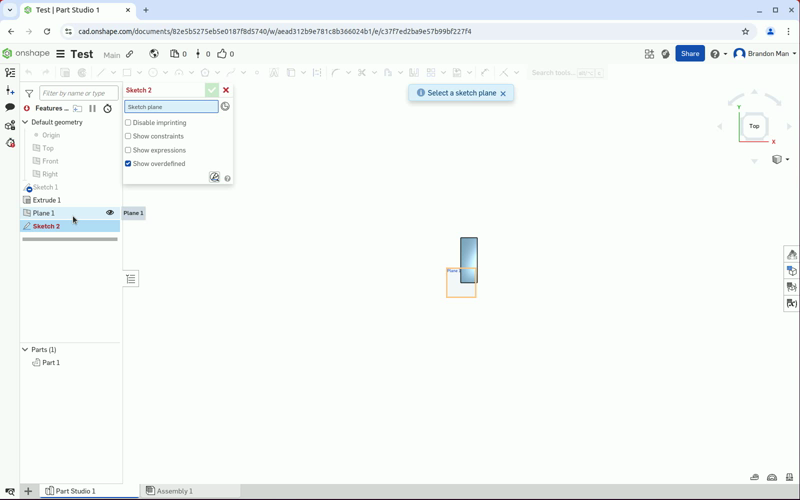
click(73, 215)
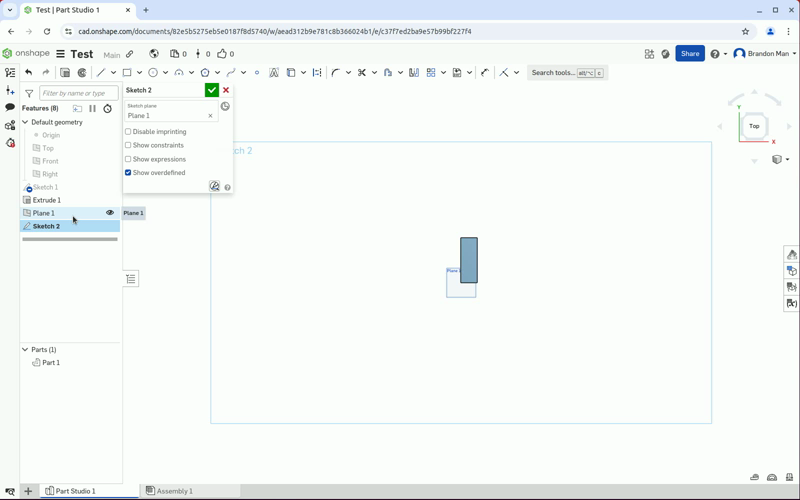
mouse_move(73, 352)
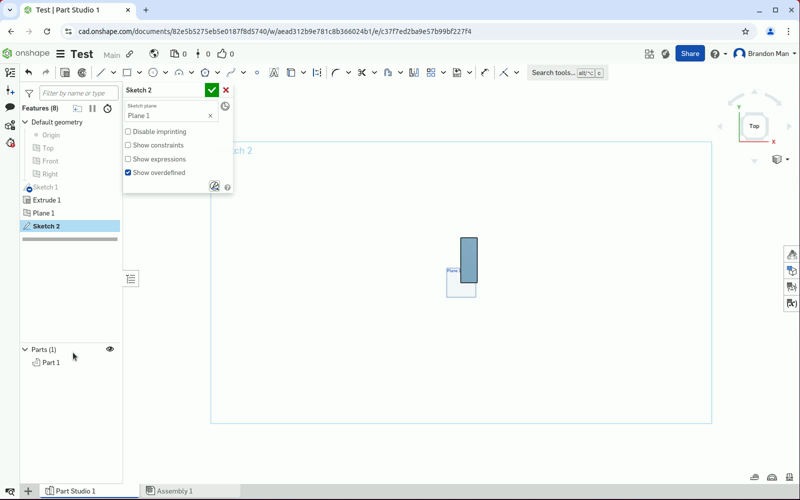
key(y)
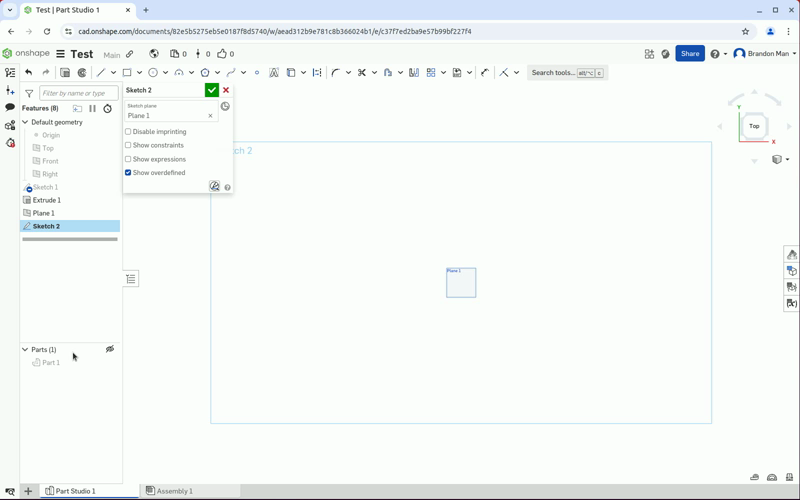
key(c)
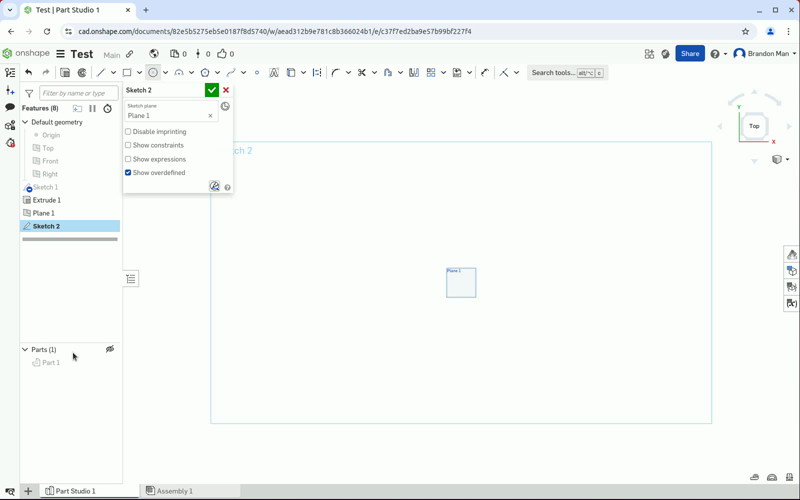
key_down(shift)
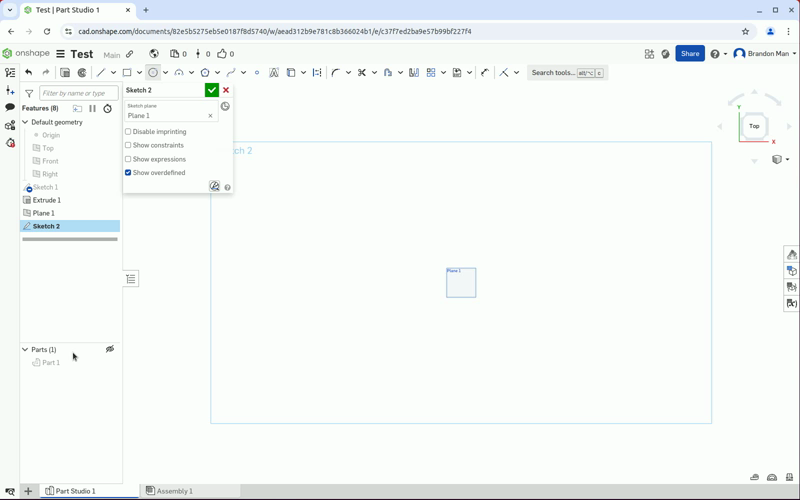
mouse_move(469, 266)
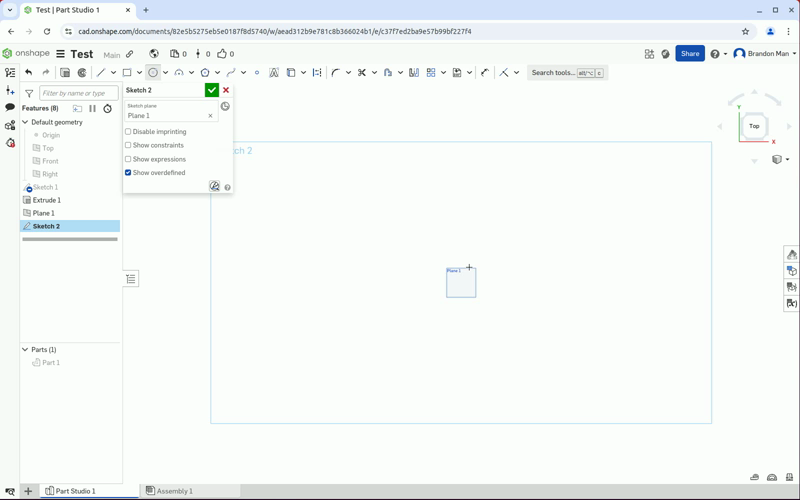
click(469, 266)
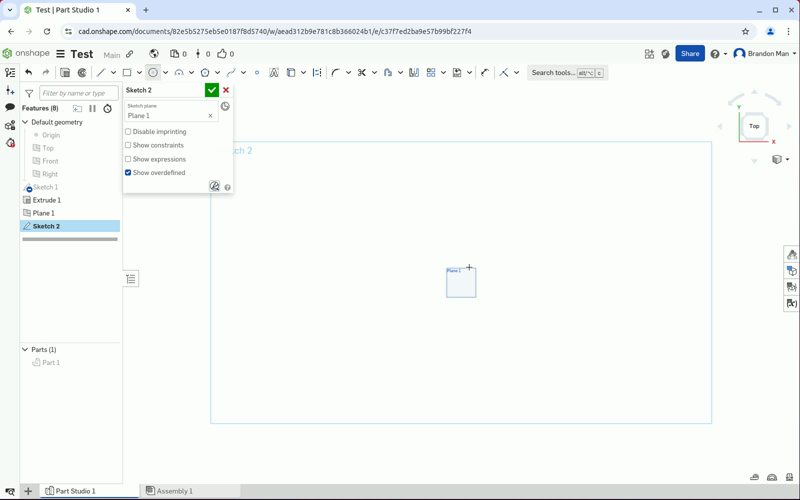
key_up(shift)
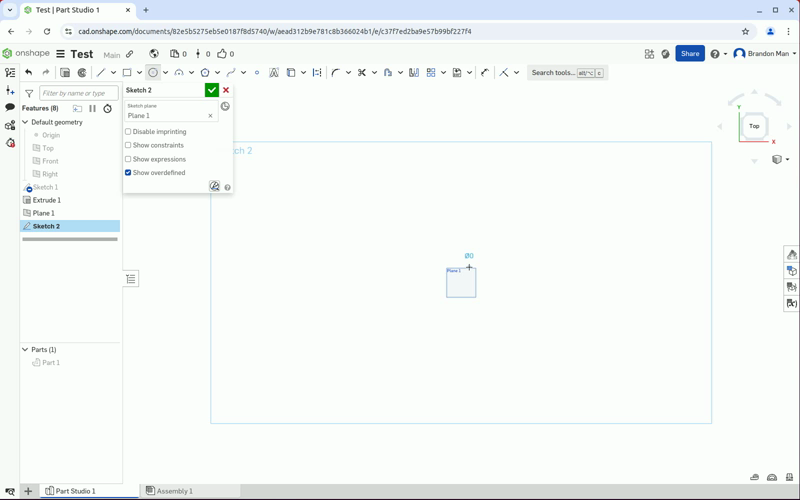
mouse_move(475, 266)
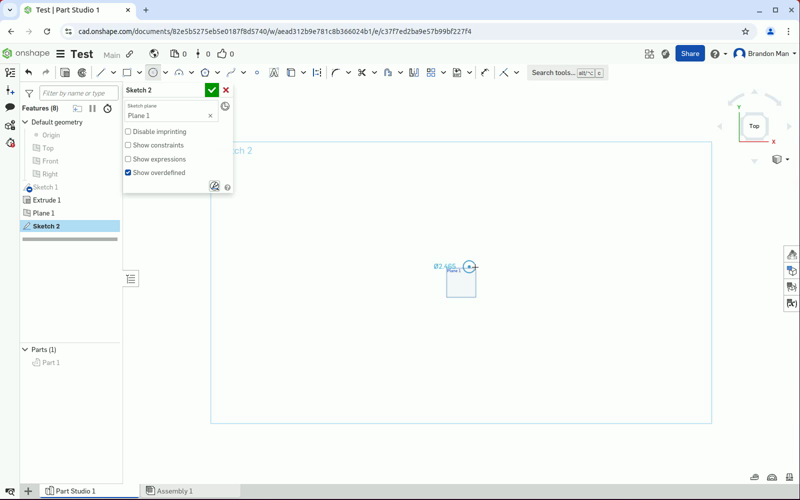
click(475, 266)
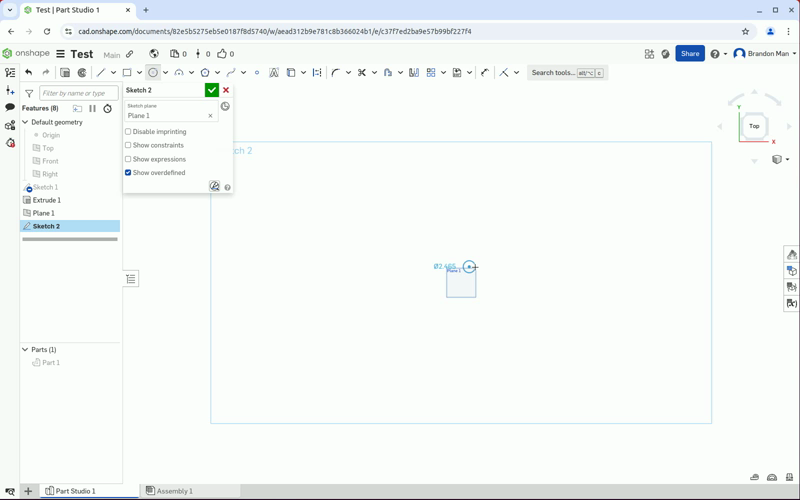
key(esc)
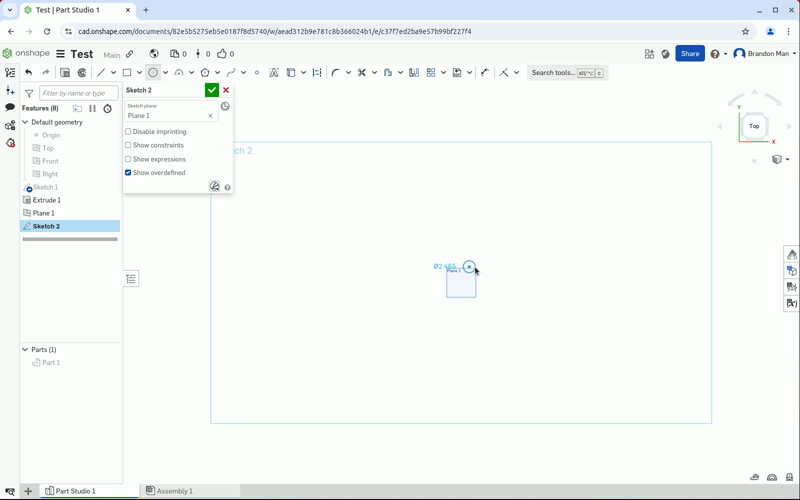
mouse_move(472, 266)
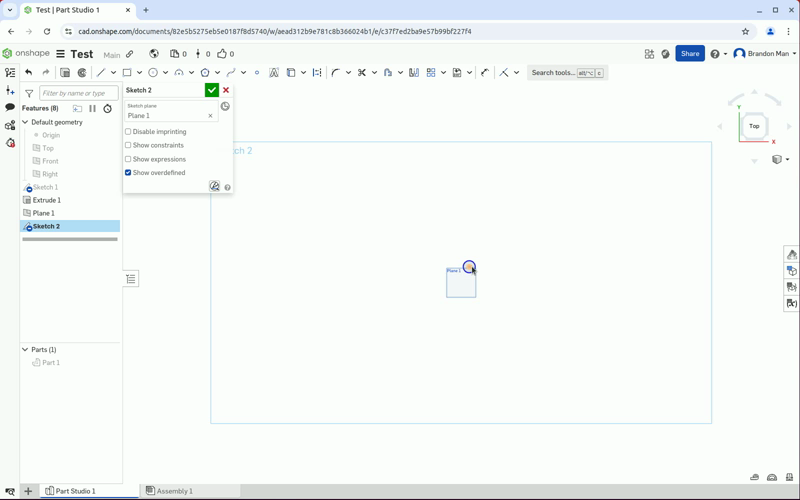
scroll(6)
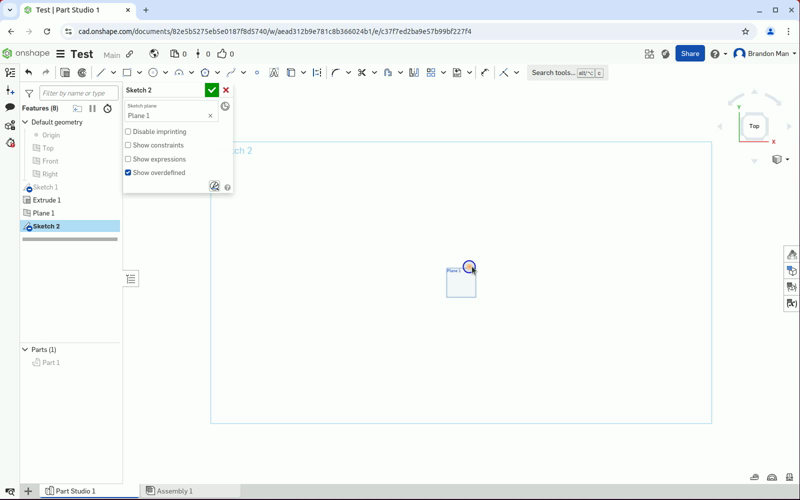
scroll(6)
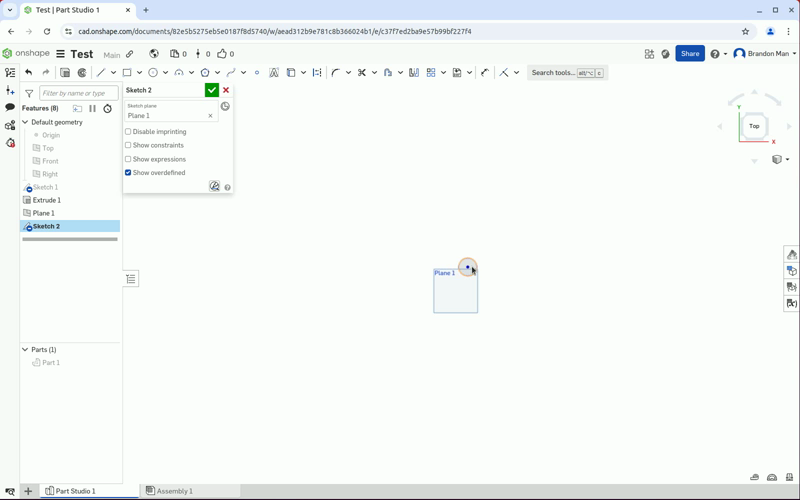
scroll(6)
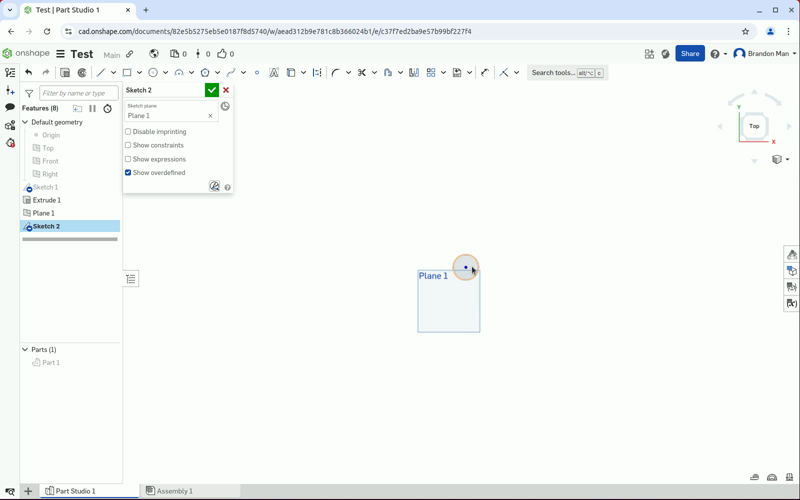
scroll(6)
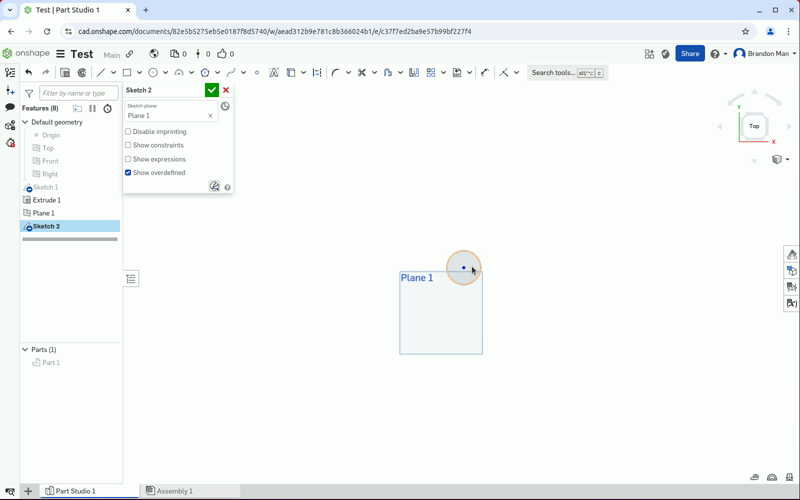
scroll(6)
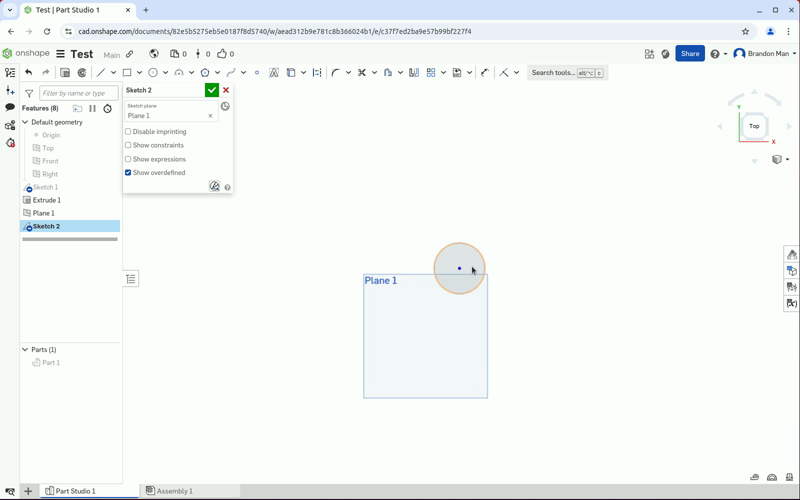
scroll(6)
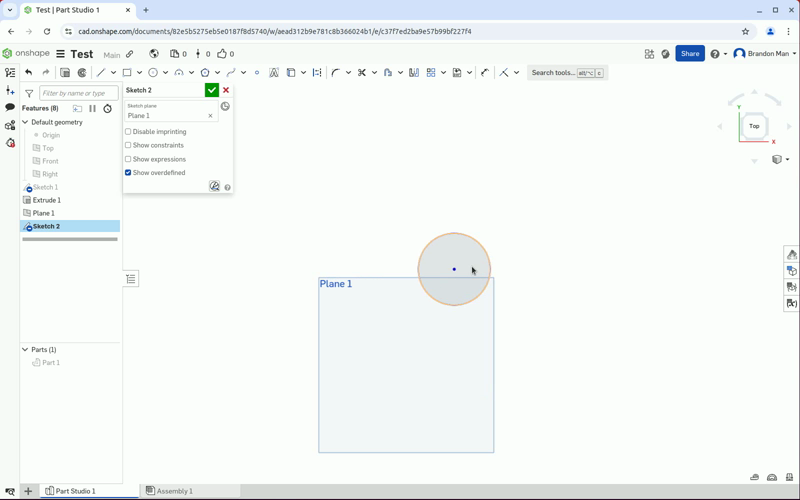
scroll(6)
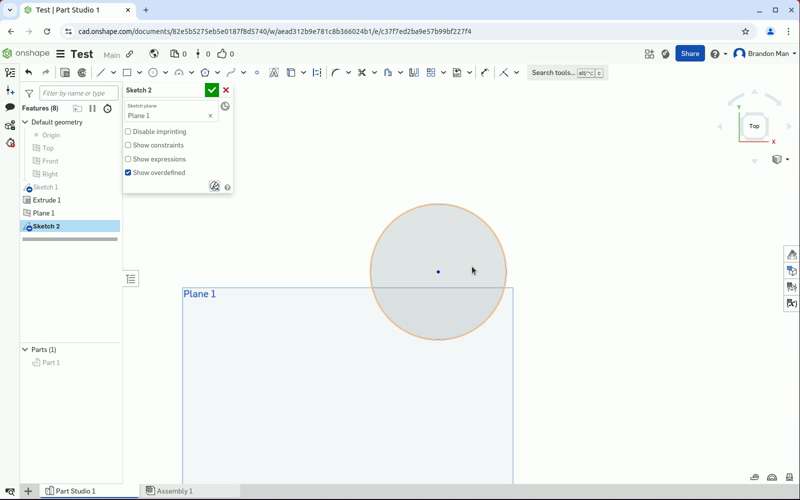
click(472, 266)
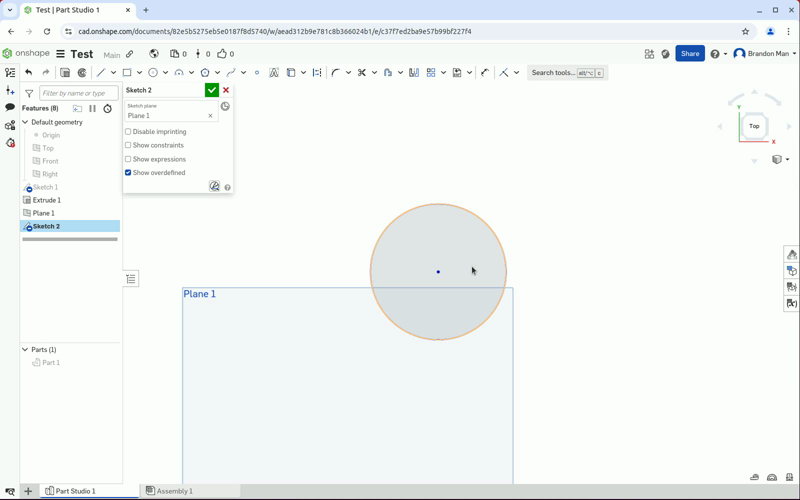
scroll(-6)
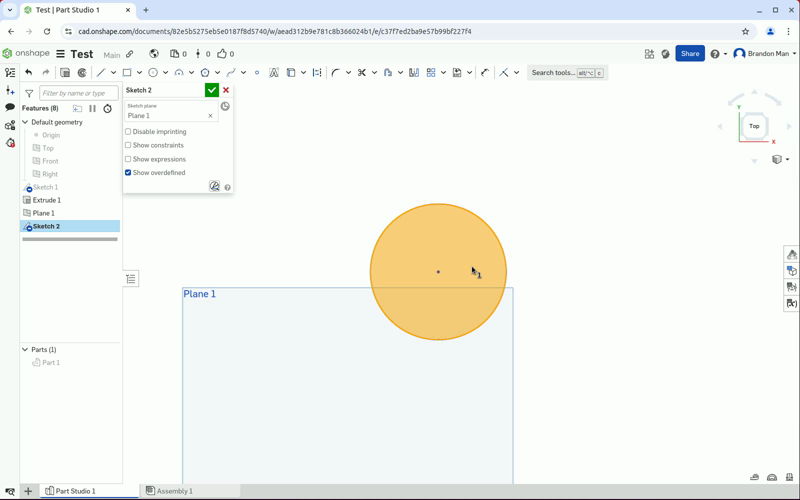
scroll(-6)
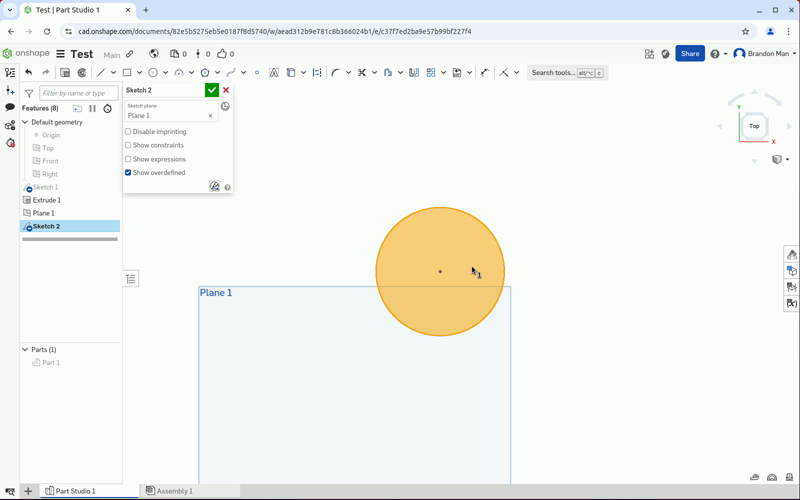
scroll(-6)
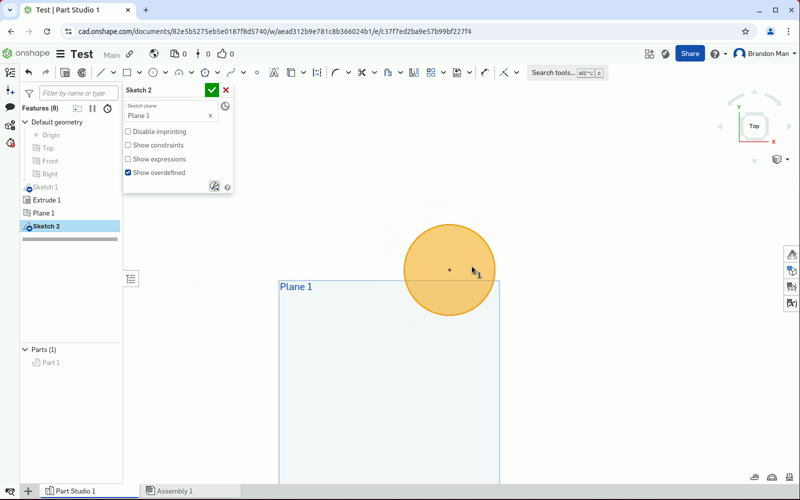
scroll(-6)
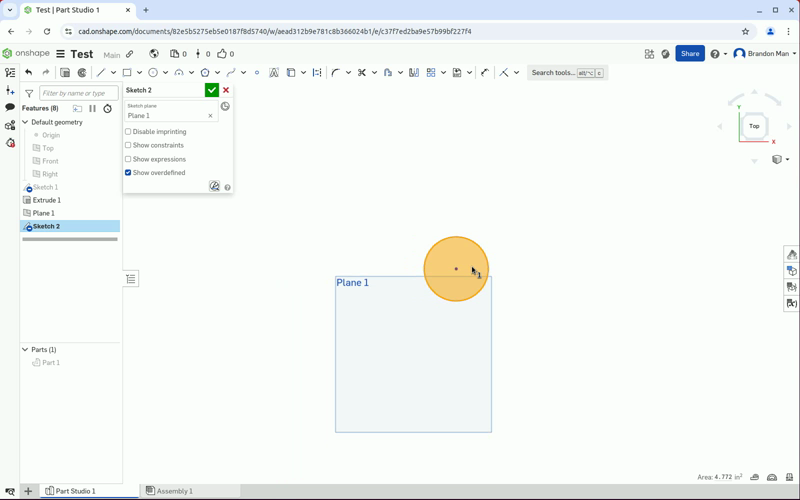
scroll(-6)
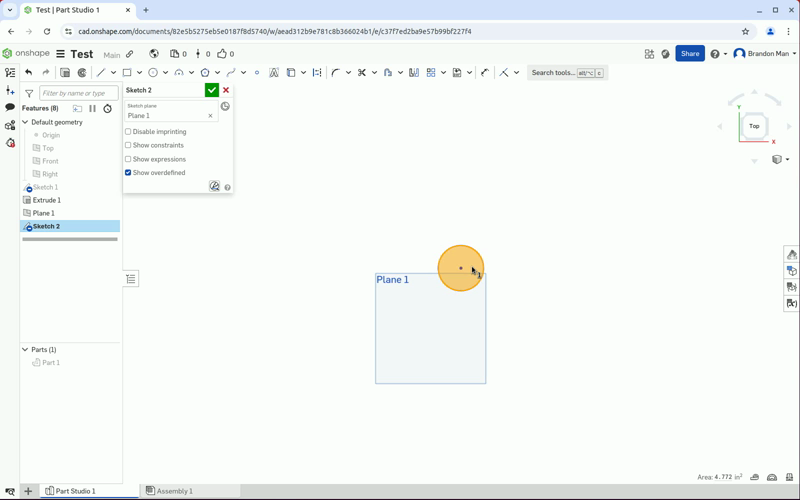
scroll(-6)
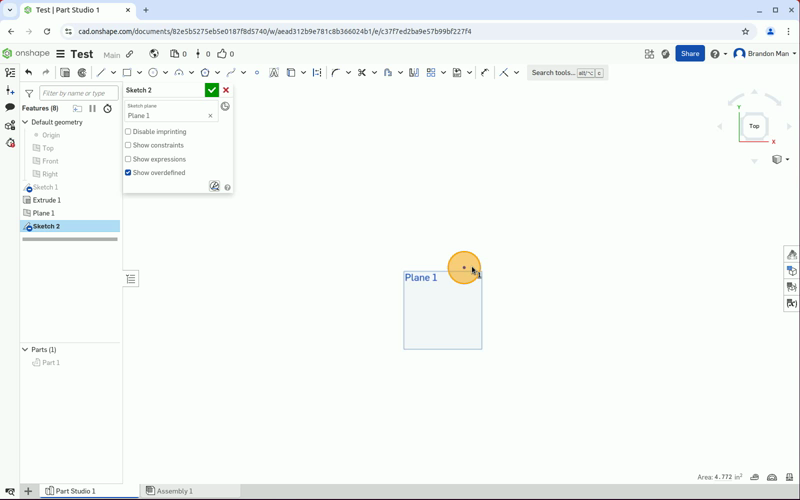
scroll(-6)
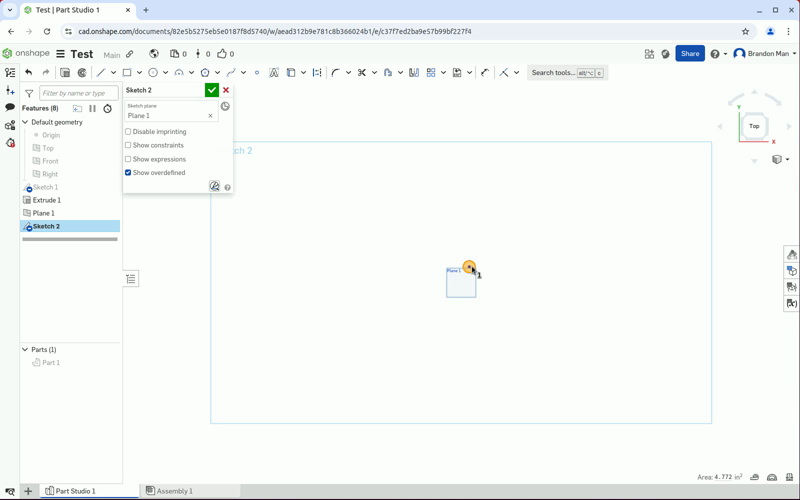
mouse_move(73, 352)
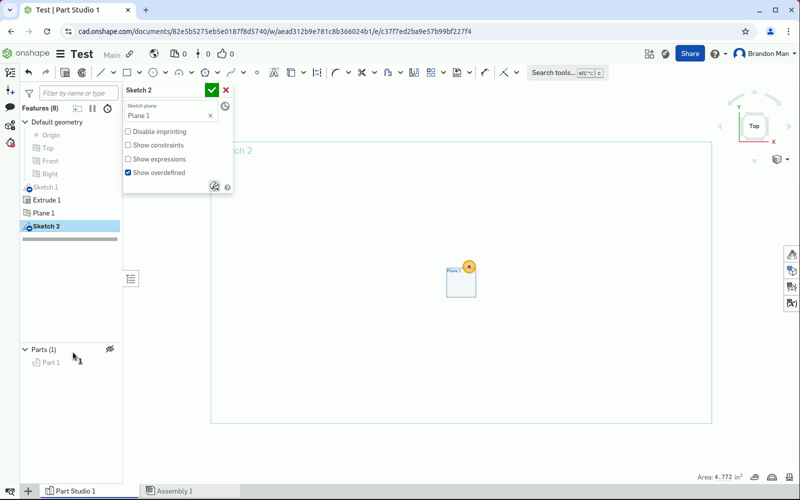
key(shift+y)
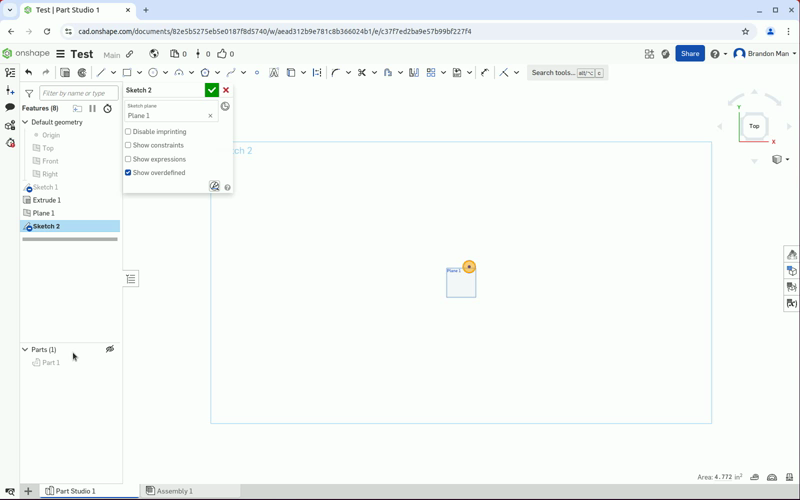
key(shift+e)
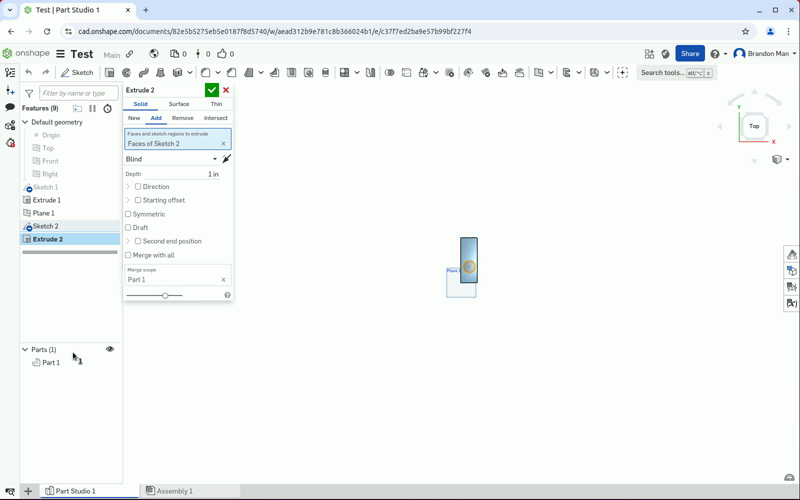
mouse_move(143, 106)
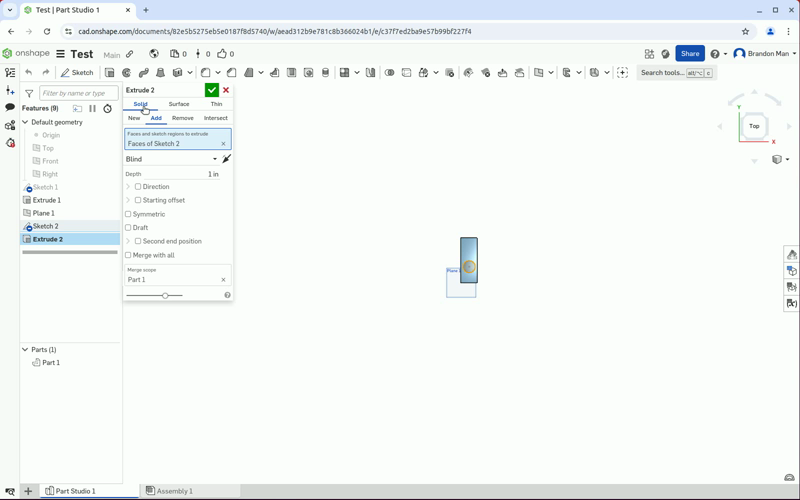
click(143, 106)
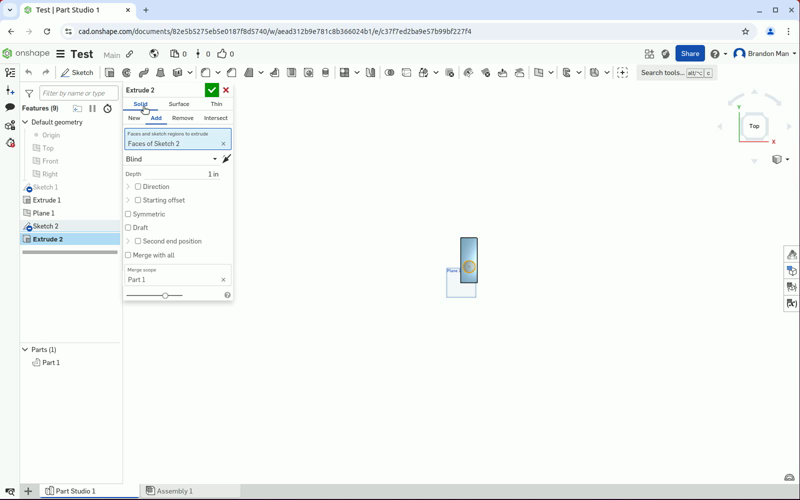
mouse_move(137, 120)
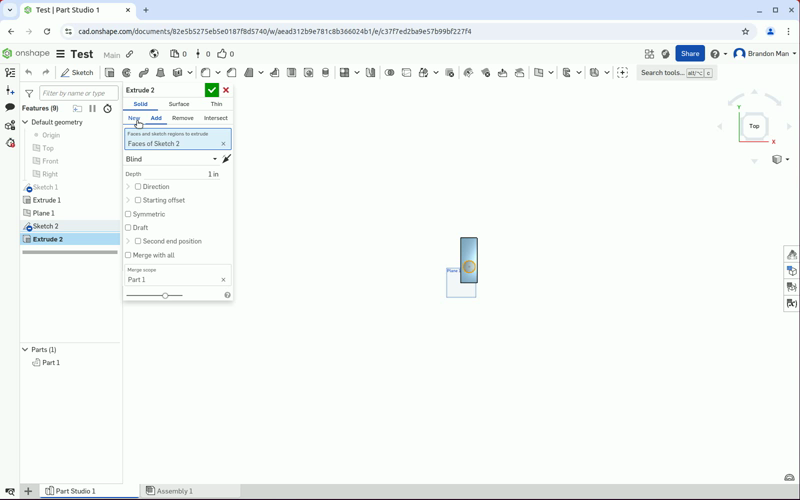
click(137, 120)
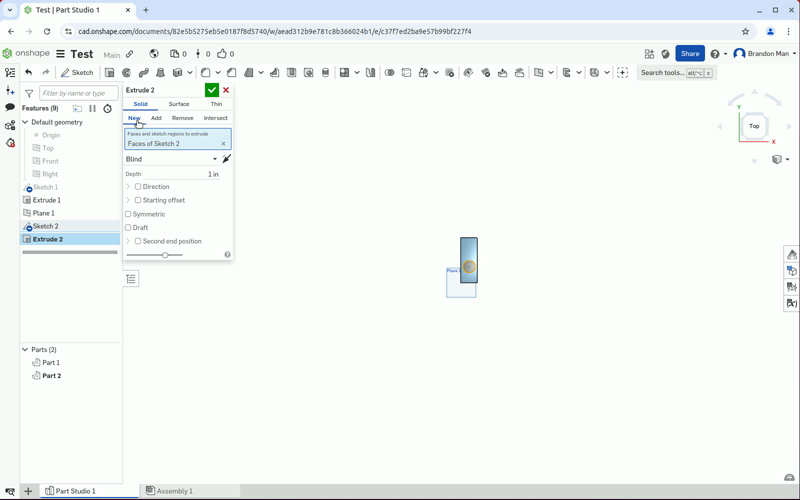
key(tab, 4)
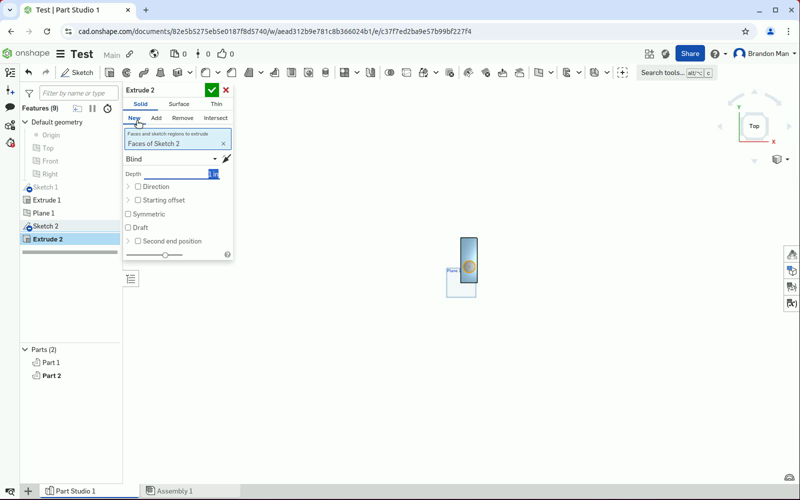
text(15.887)
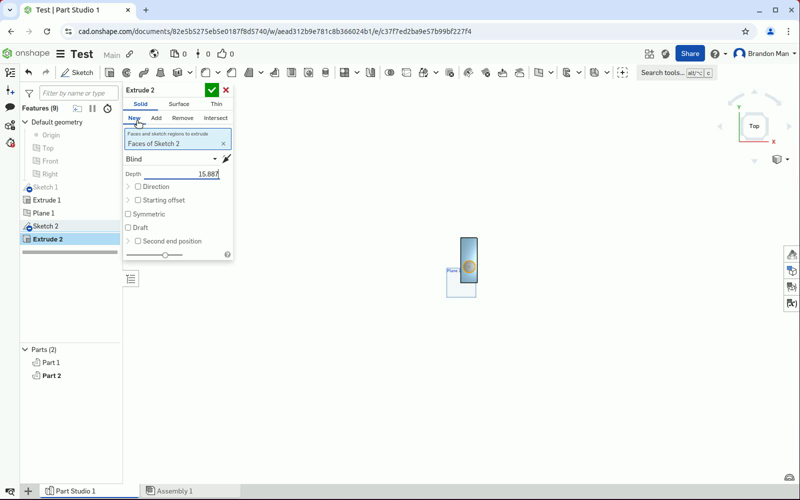
key(enter)
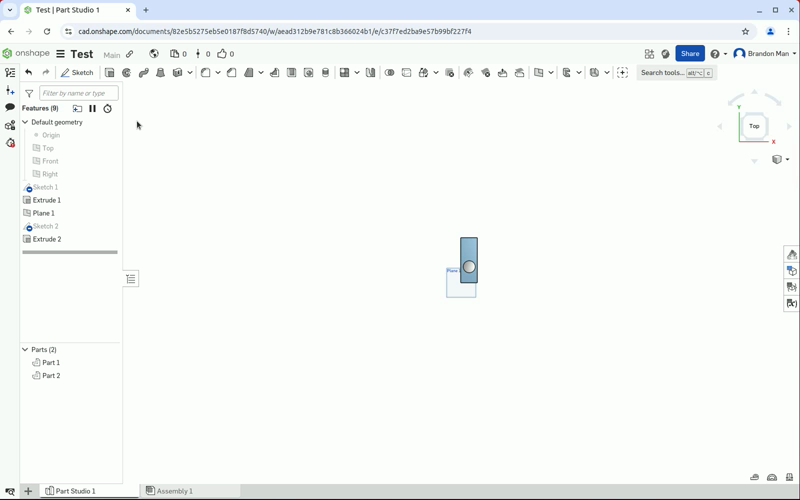
key(shift+h)
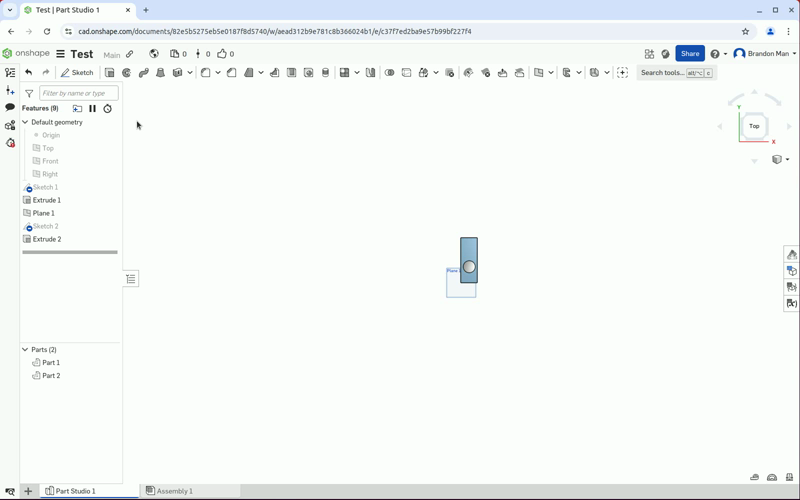
key(shift+h)
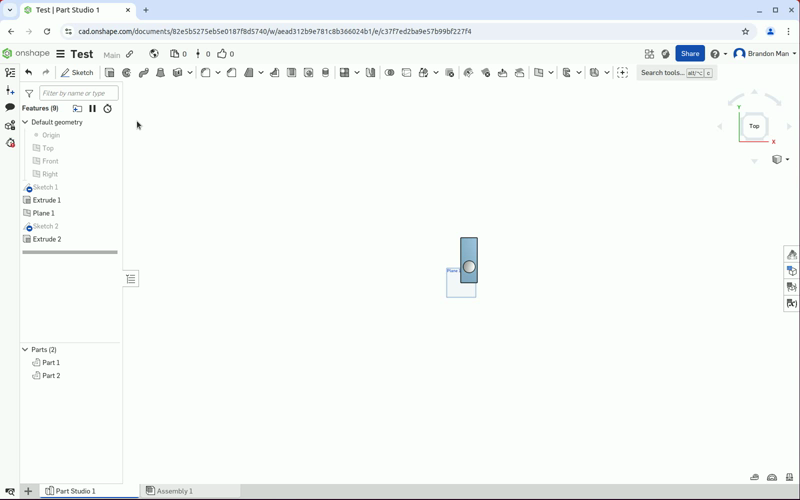
mouse_move(73, 189)
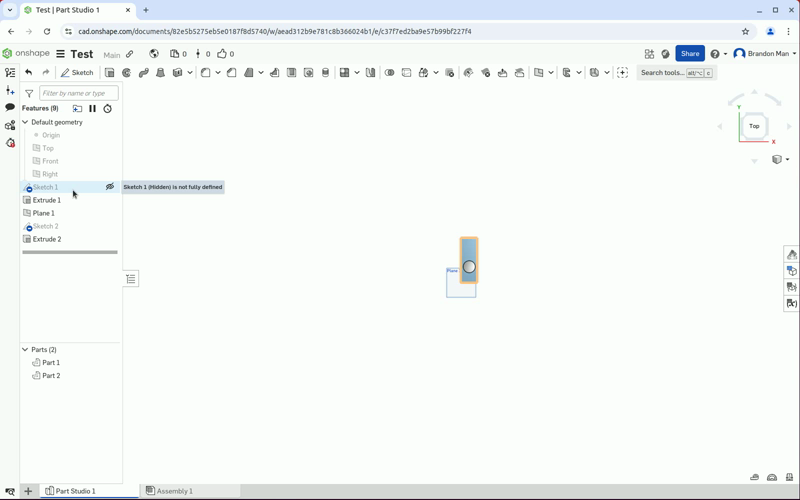
click(73, 189)
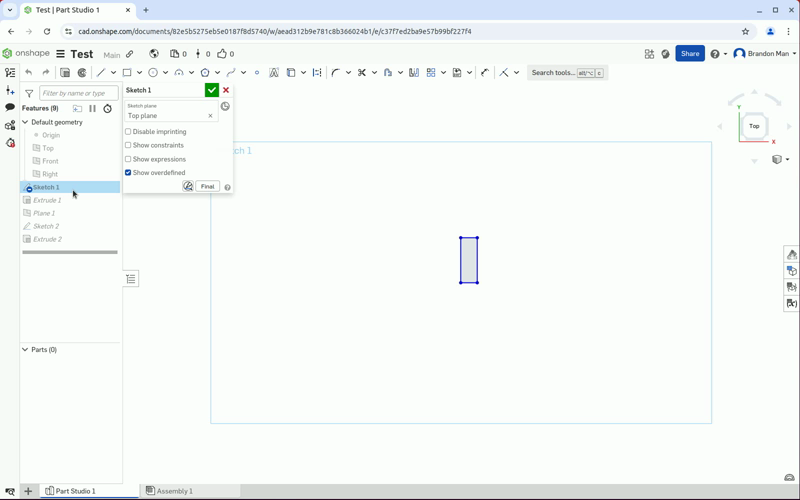
mouse_move(229, 92)
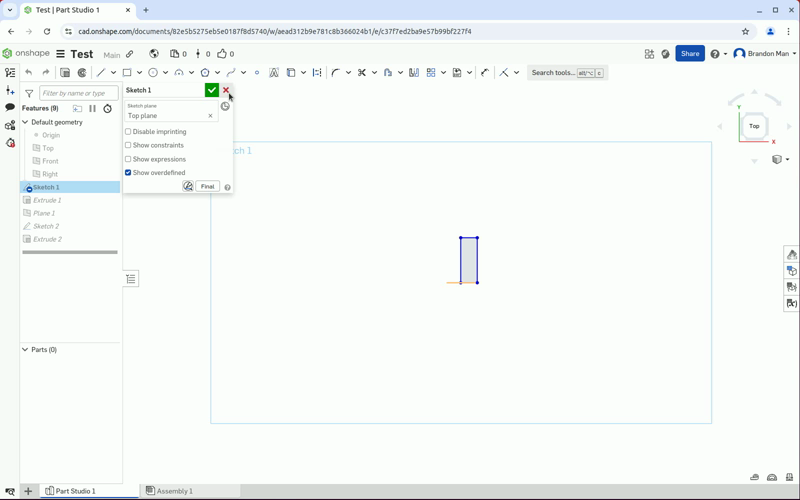
click(229, 92)
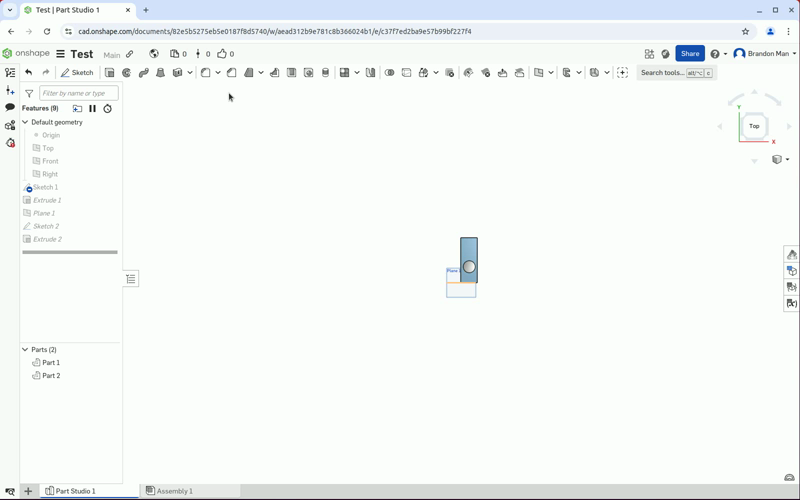
mouse_move(73, 352)
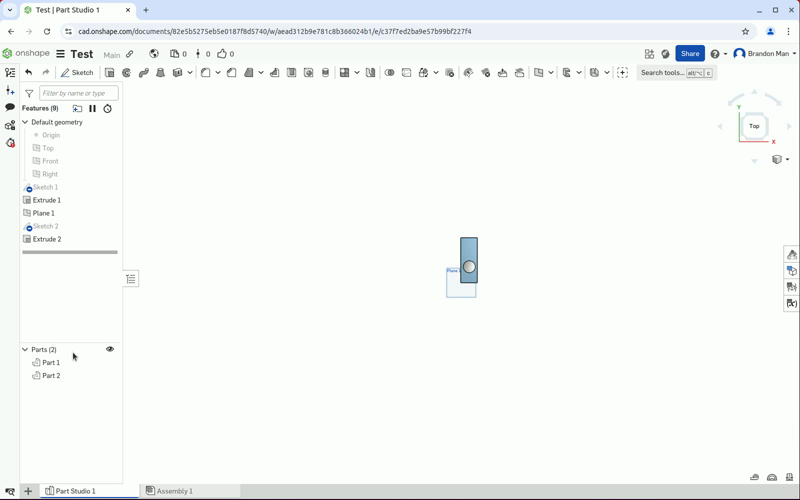
key(y)
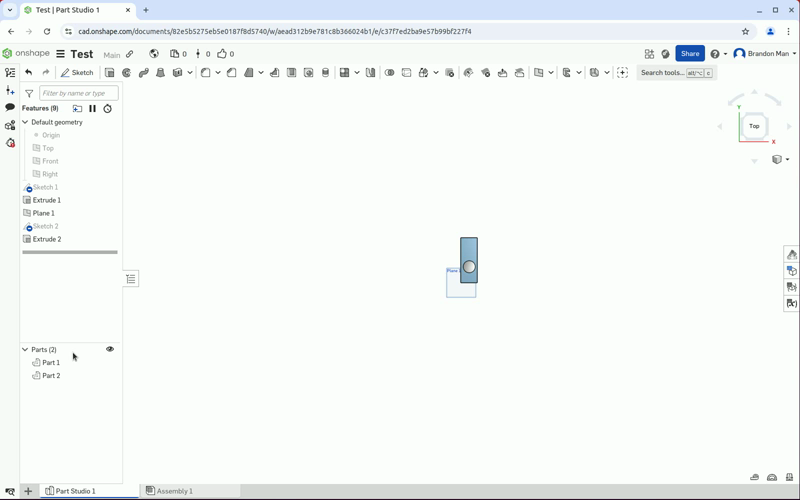
key(shift+p)
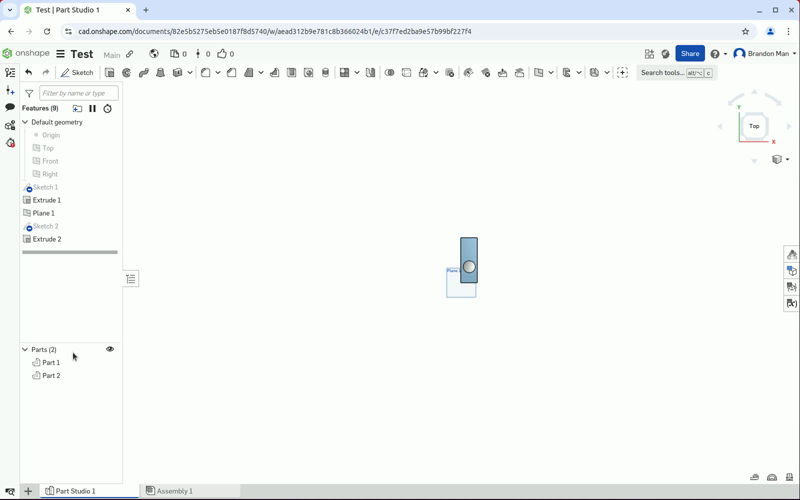
key(space)
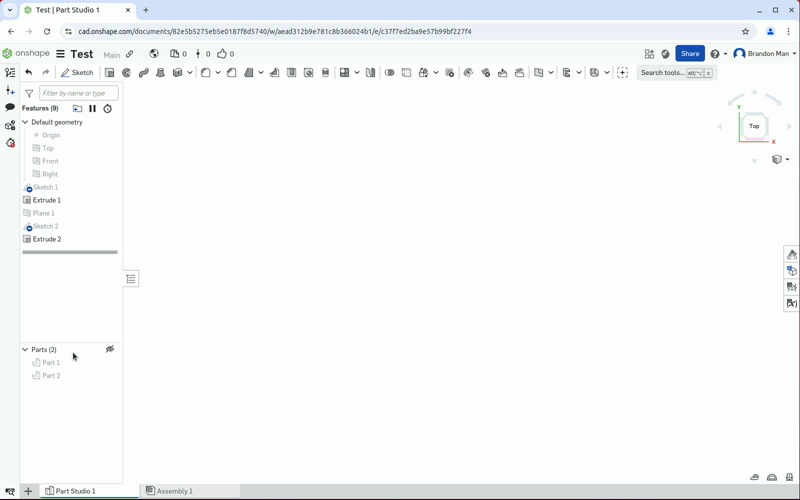
key_down(shift)
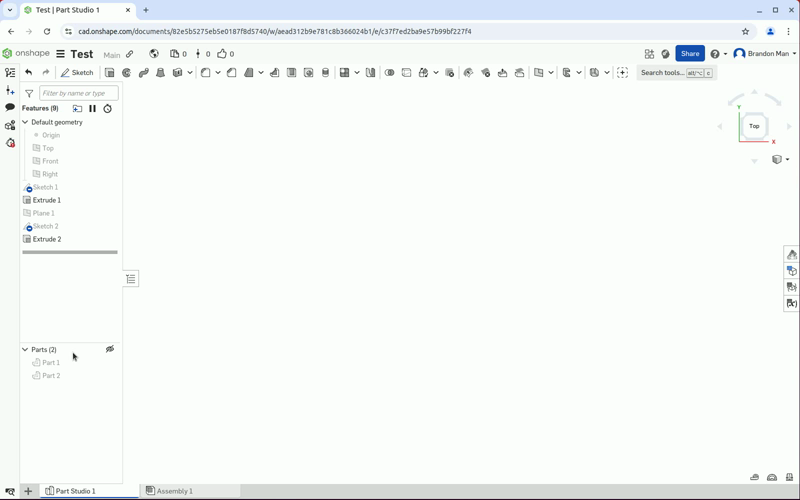
key(up)
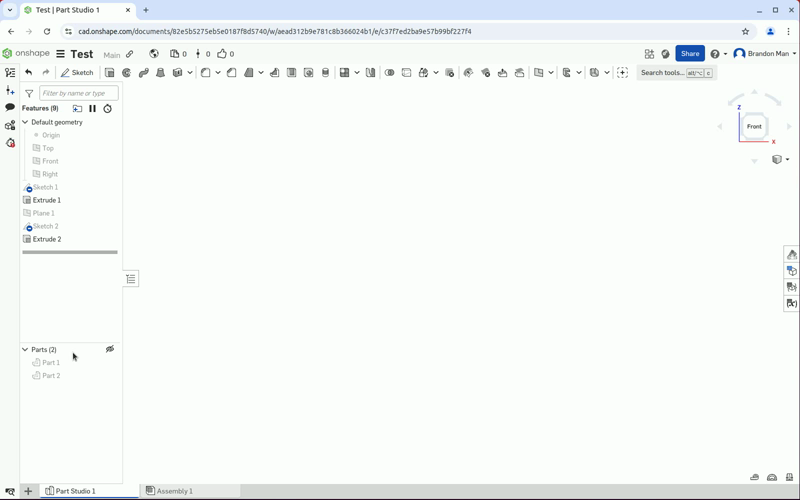
key_up(shift)
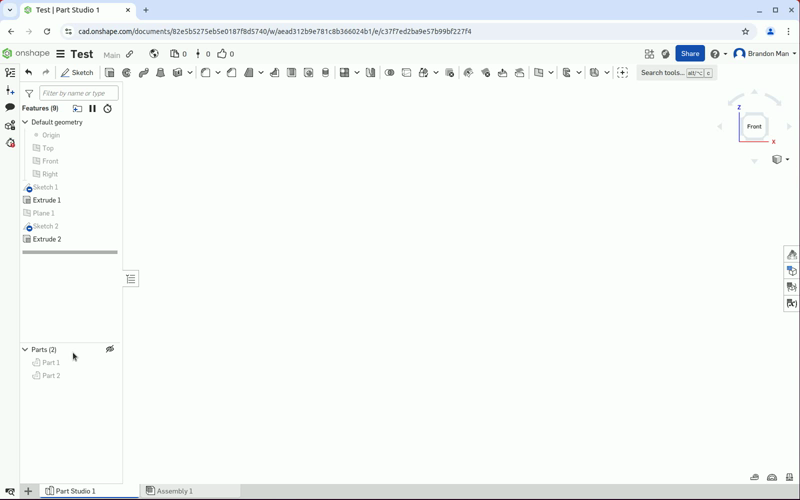
mouse_move(73, 352)
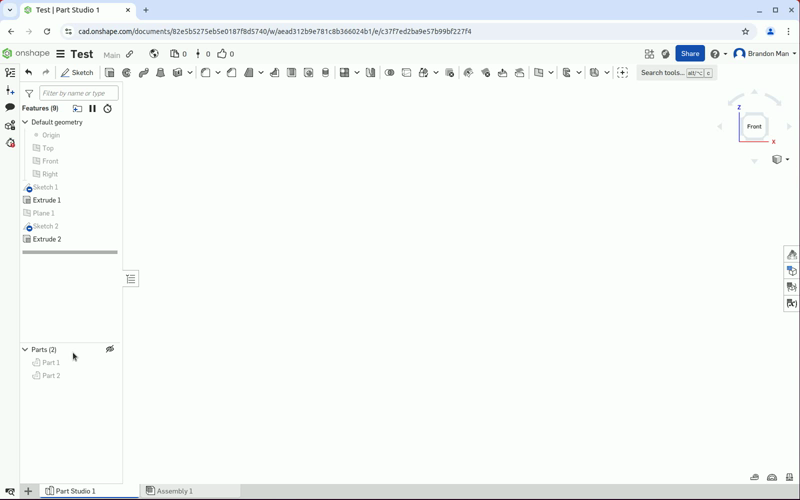
key(shift+y)
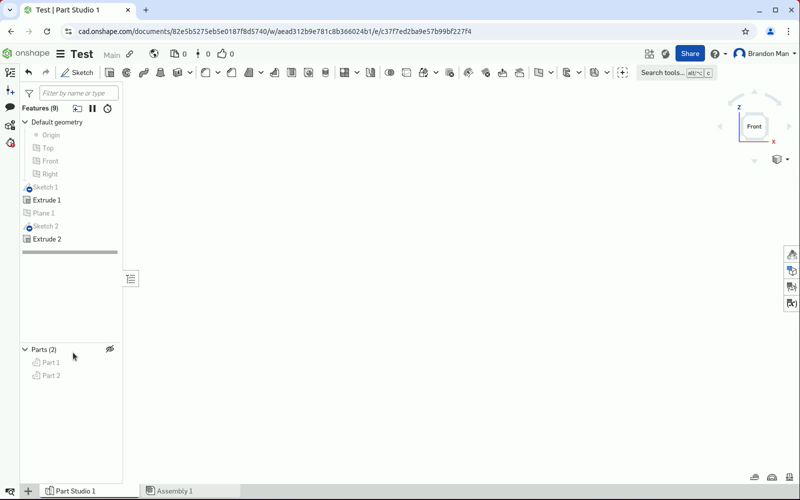
key(shift+s)
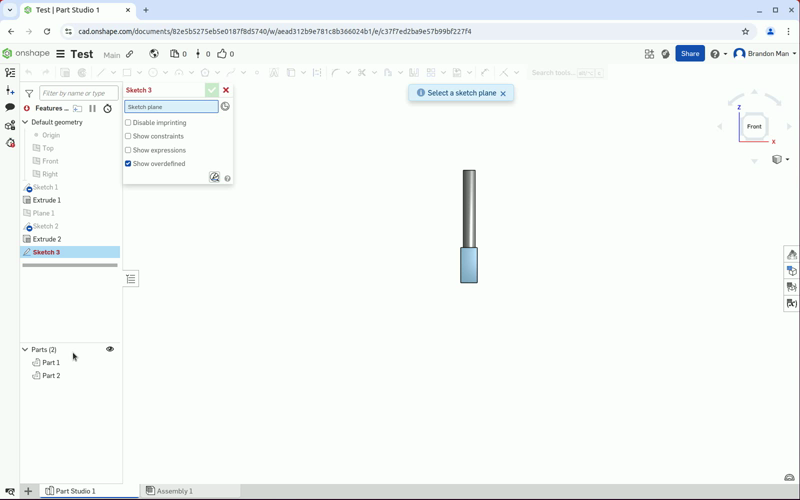
mouse_move(73, 163)
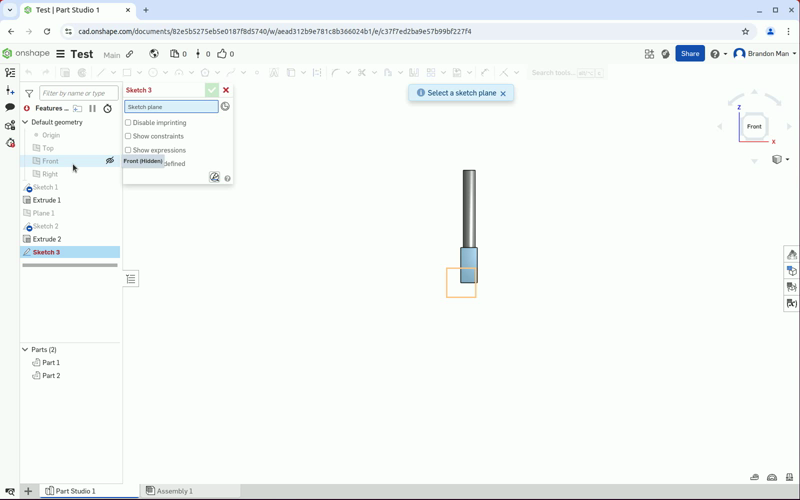
click(73, 163)
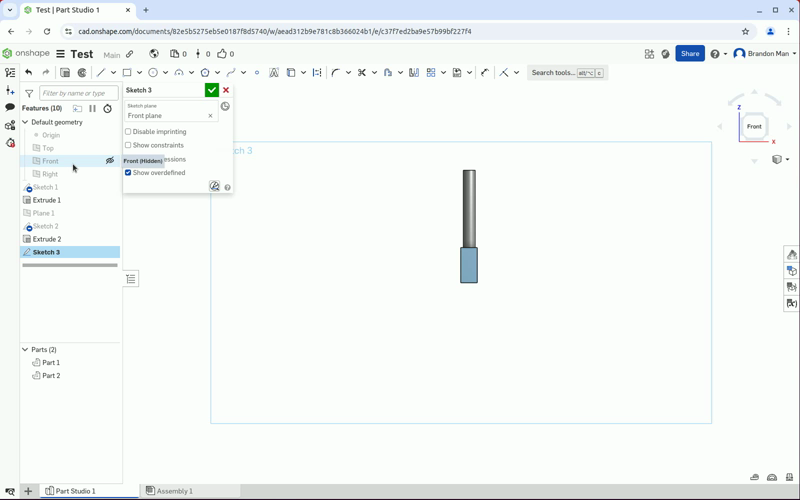
mouse_move(73, 352)
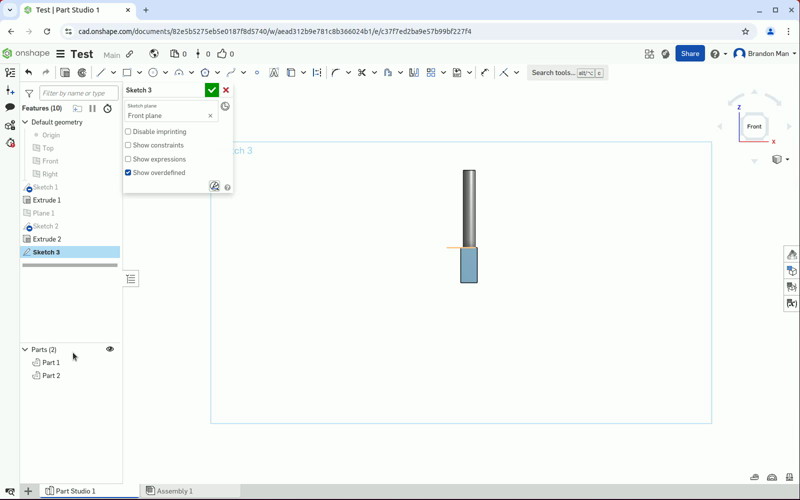
key(y)
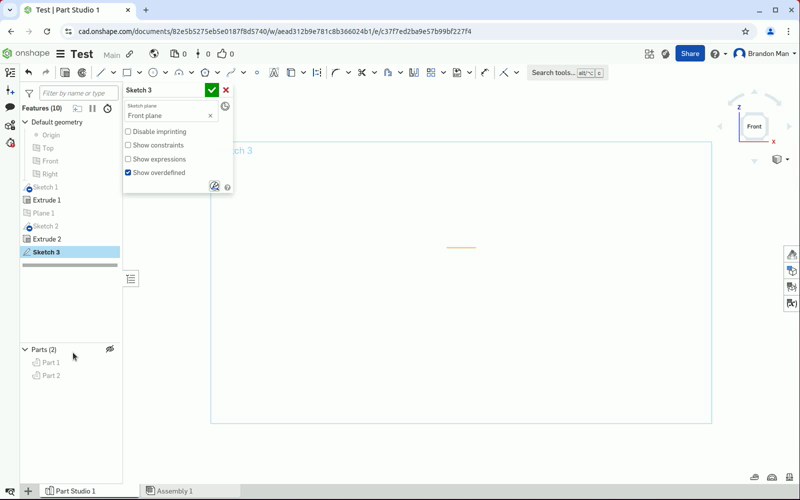
key(l)
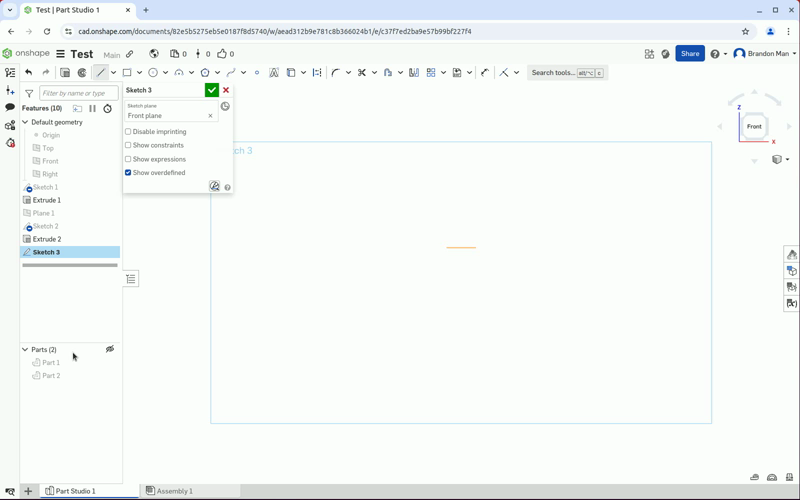
key_down(shift)
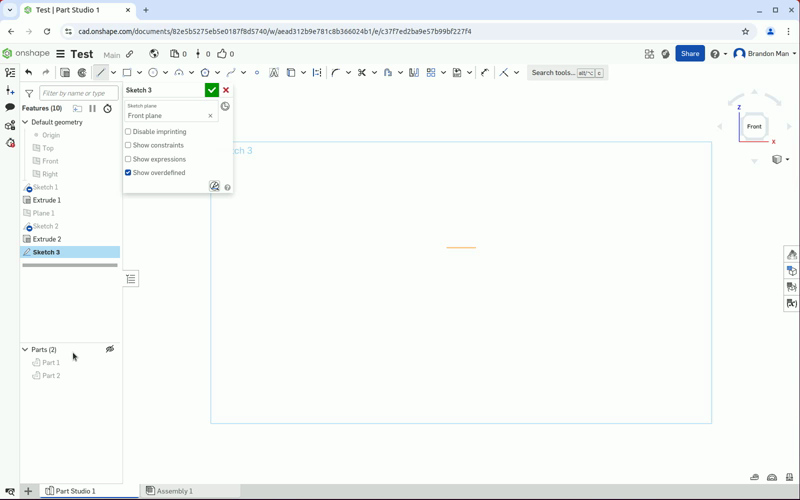
mouse_move(417, 218)
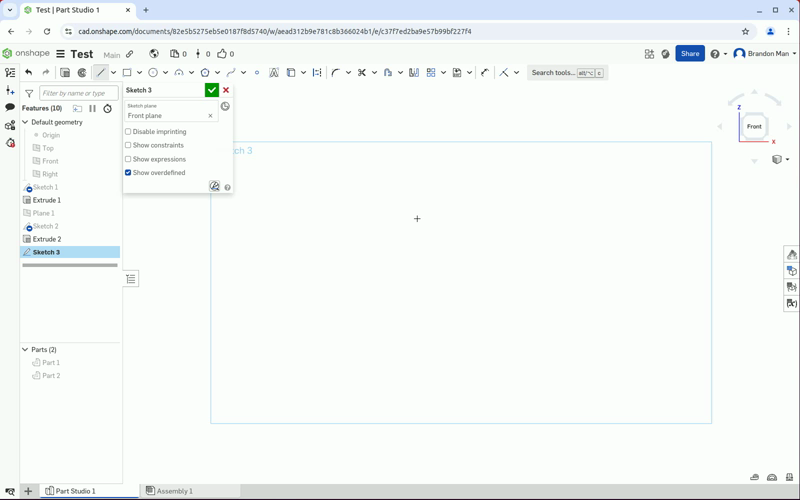
click(417, 218)
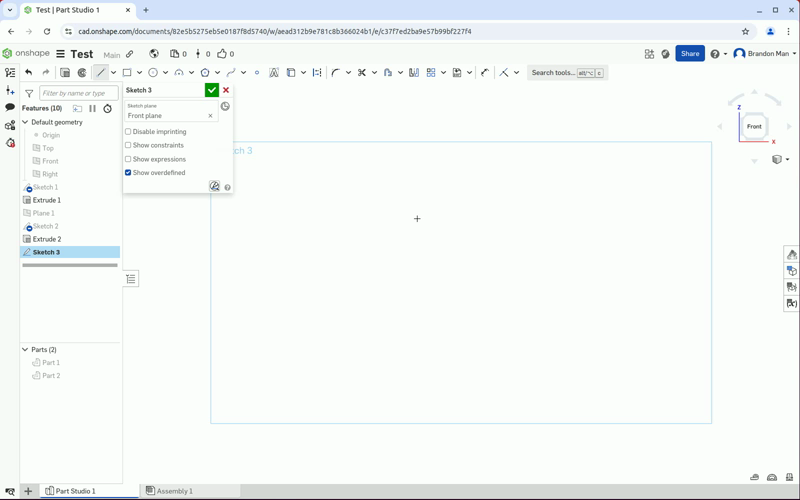
key_up(shift)
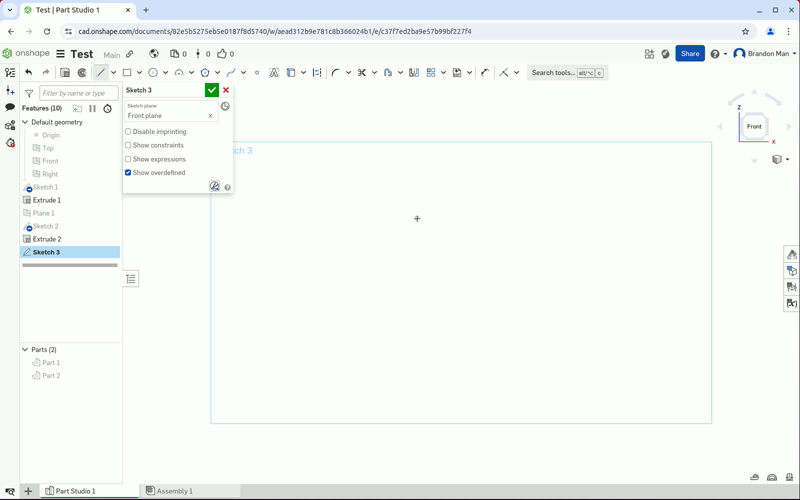
key_down(shift)
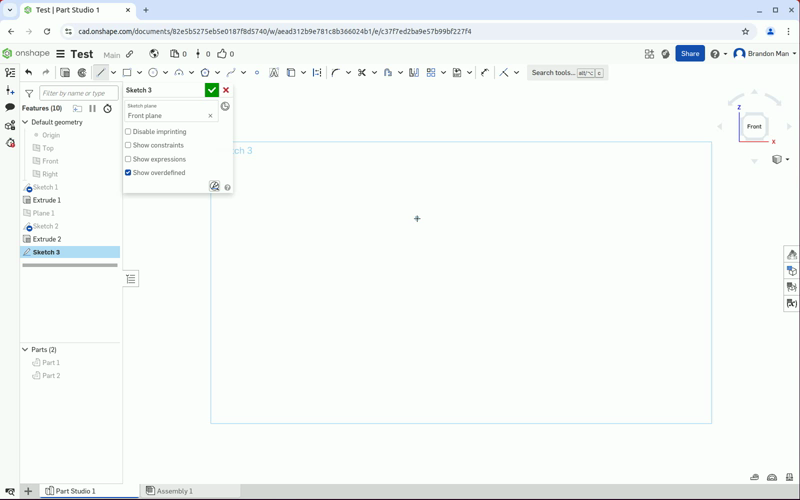
mouse_move(481, 218)
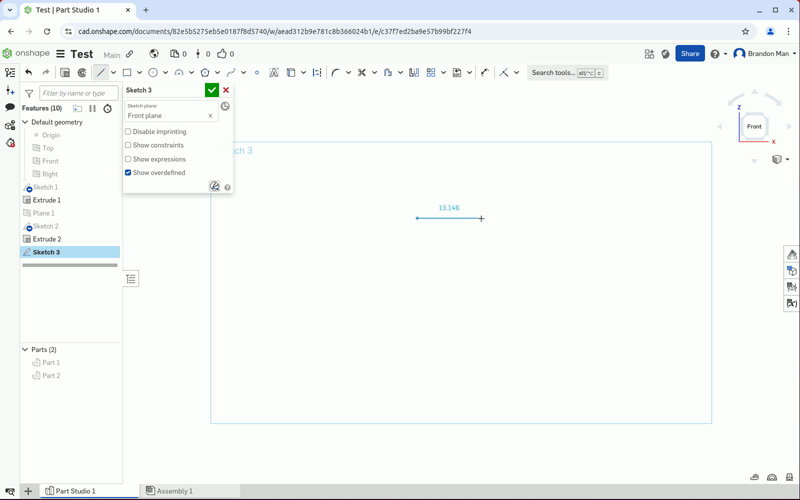
click(481, 218)
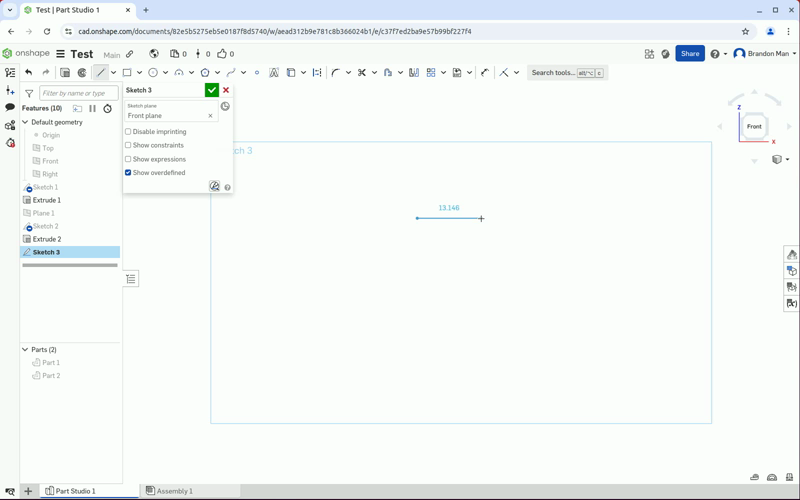
key_up(shift)
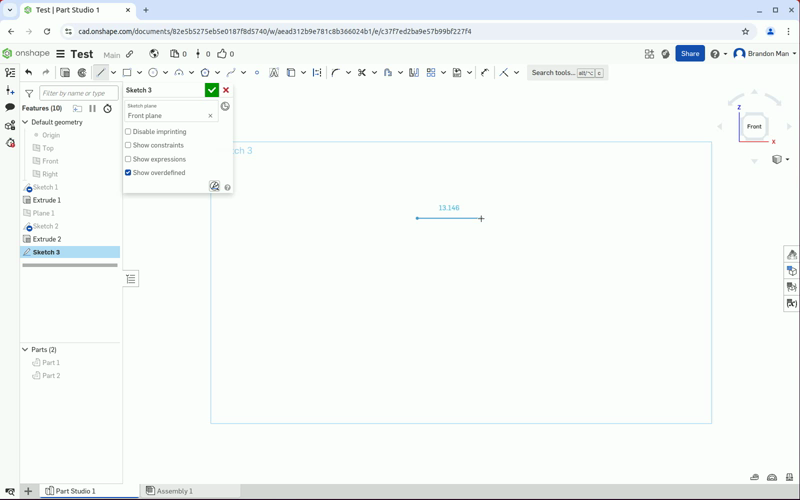
key_down(shift)
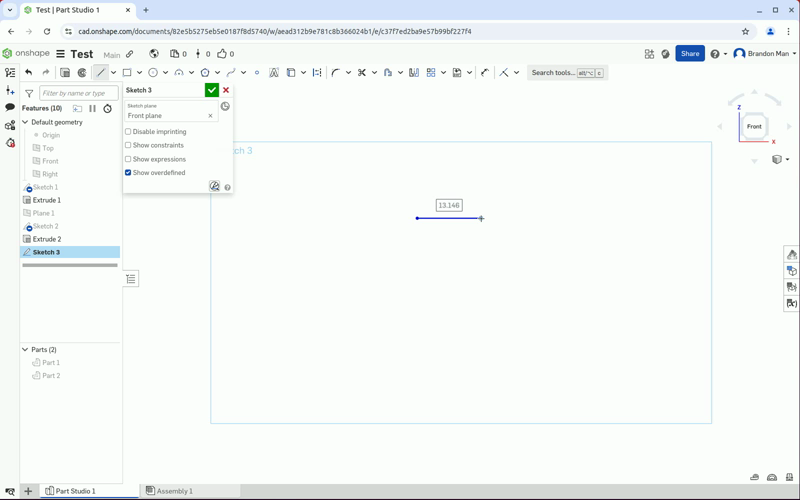
mouse_move(511, 218)
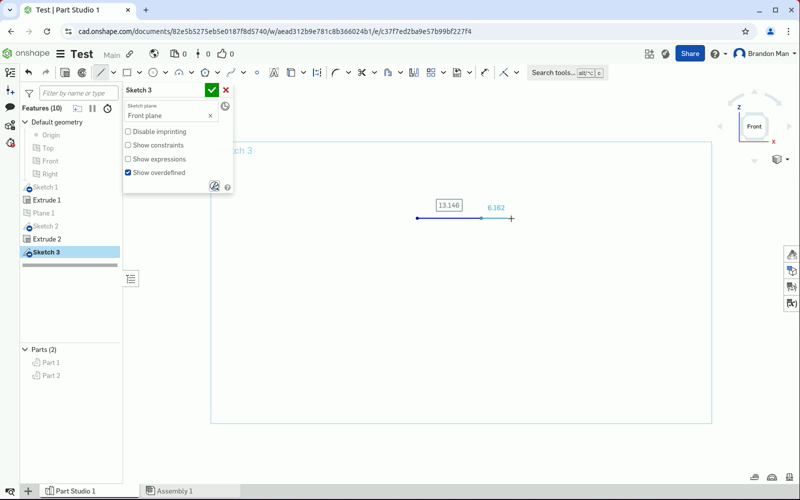
mouse_move(481, 170)
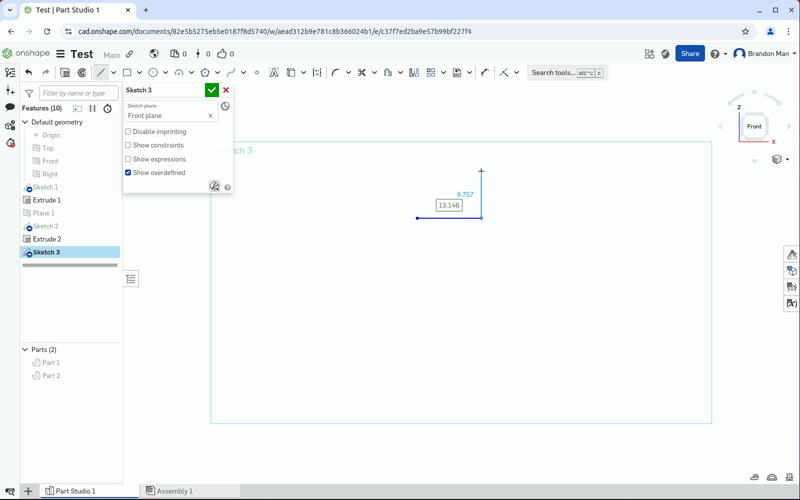
click(481, 170)
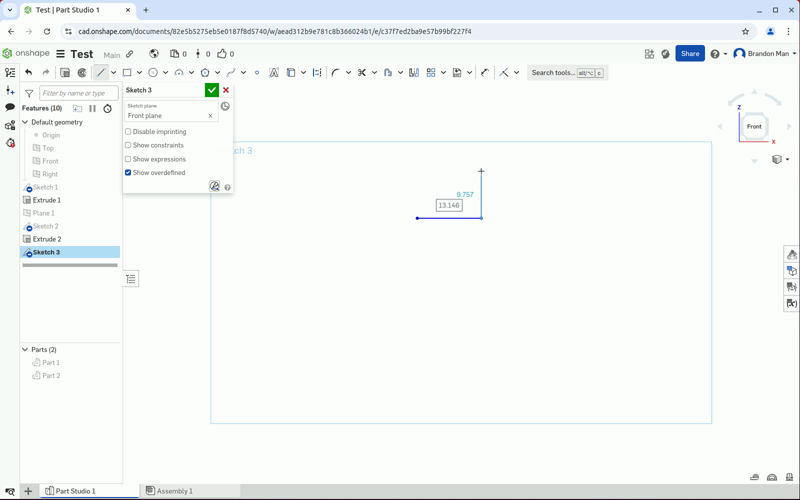
key_up(shift)
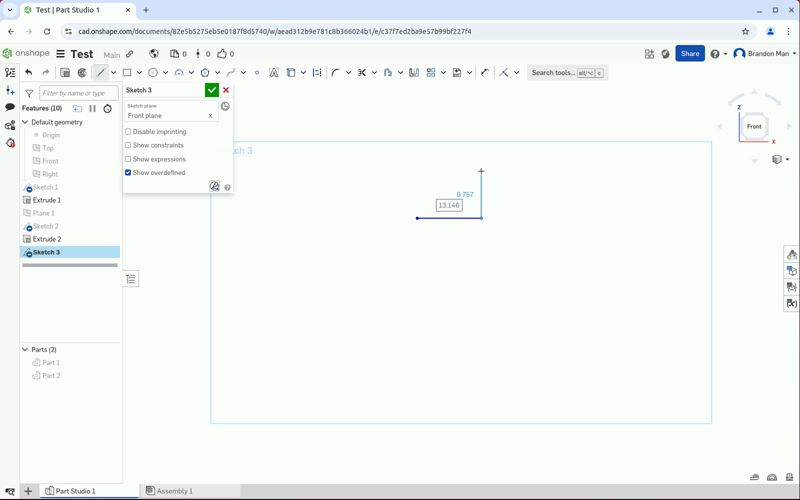
key_down(shift)
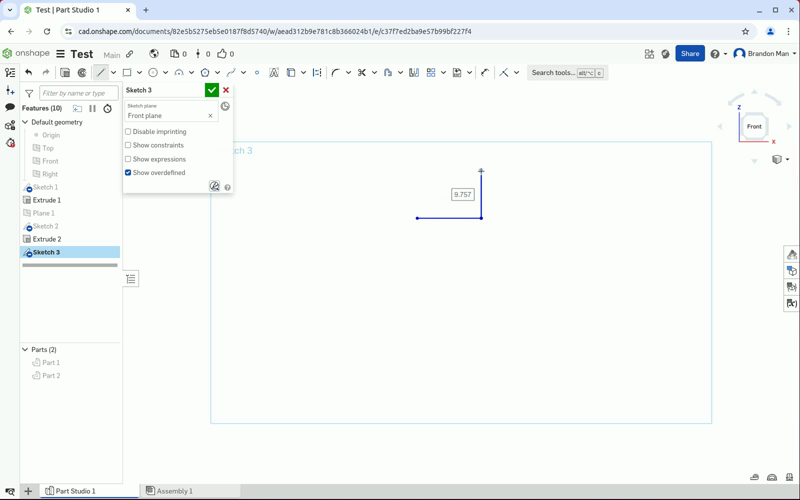
mouse_move(417, 170)
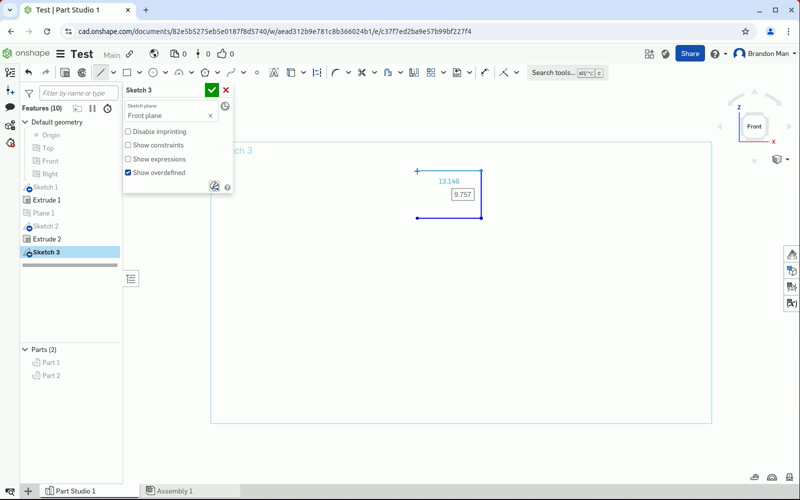
click(417, 170)
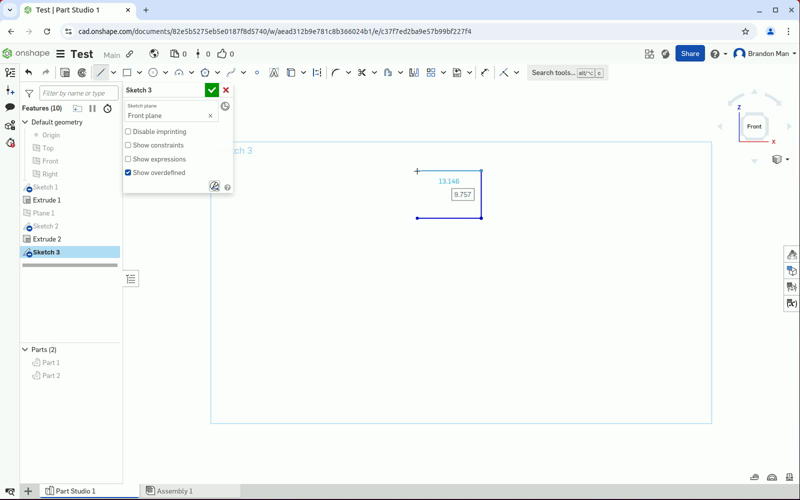
key_up(shift)
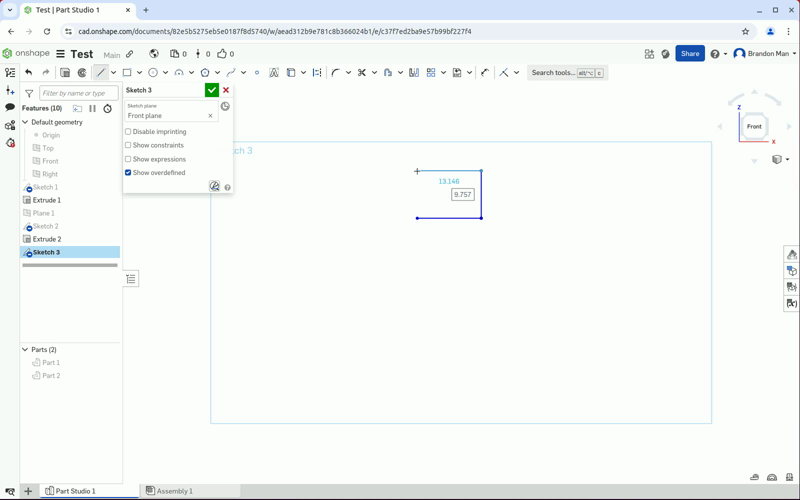
mouse_move(447, 170)
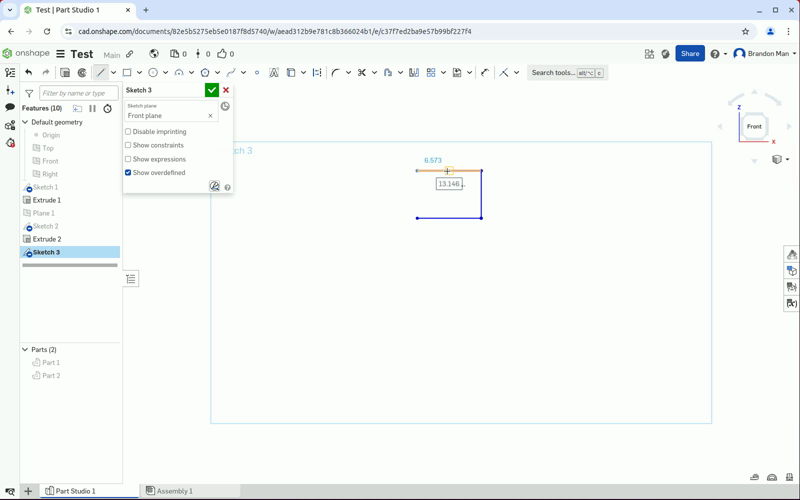
key_down(shift)
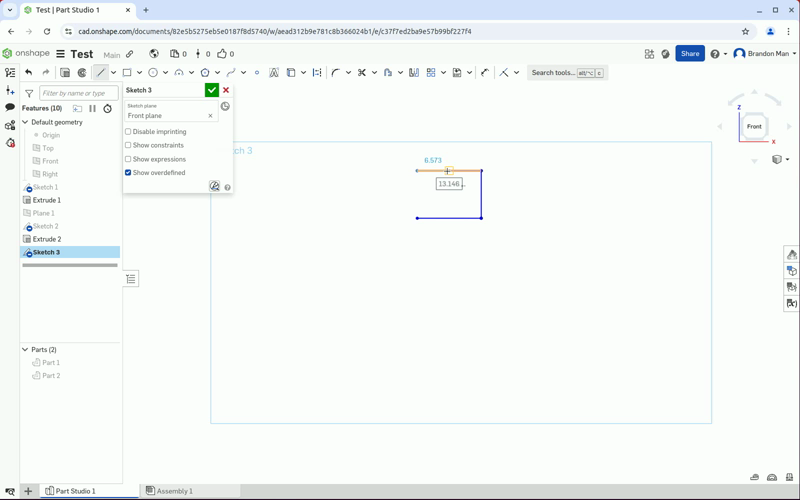
mouse_move(417, 218)
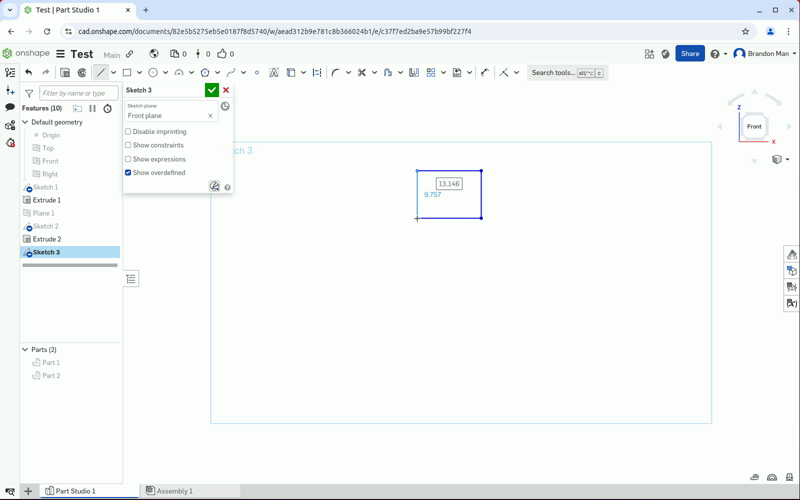
key_up(shift)
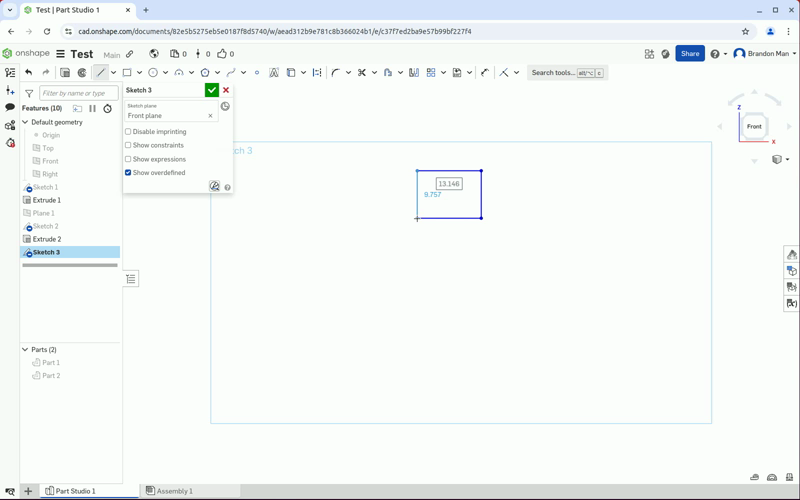
click(417, 218)
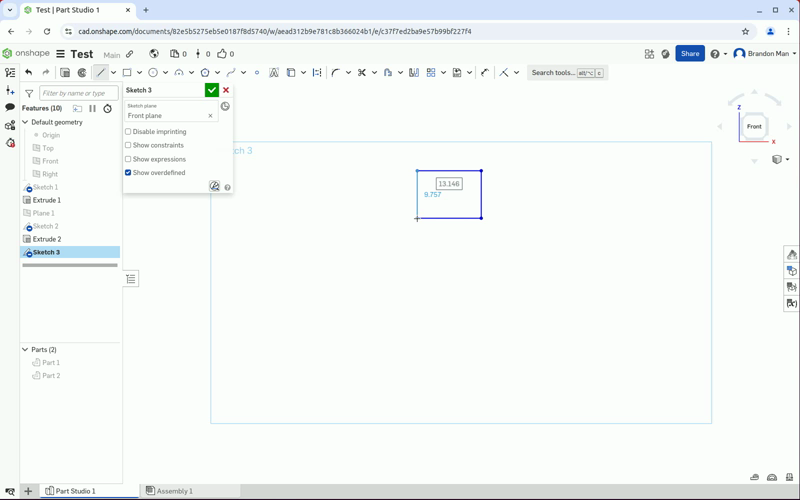
key(esc)
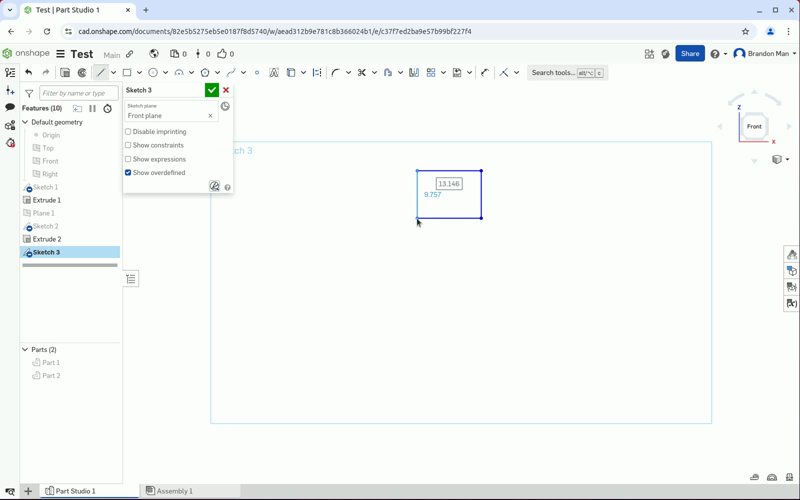
mouse_move(444, 210)
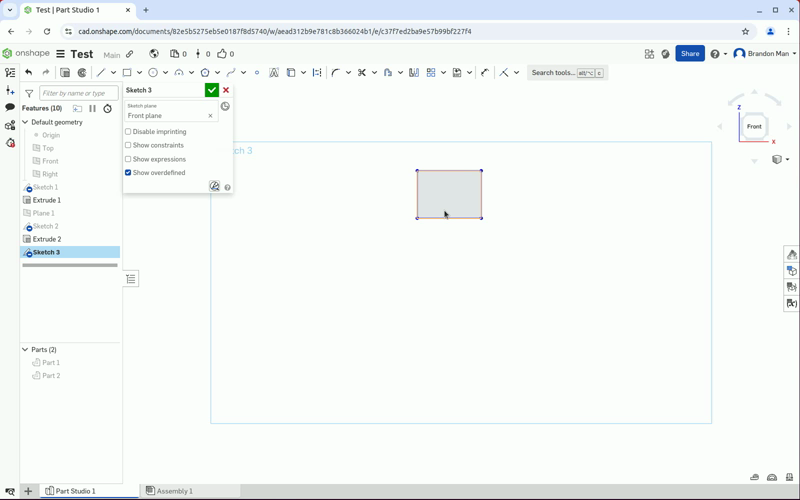
click(444, 210)
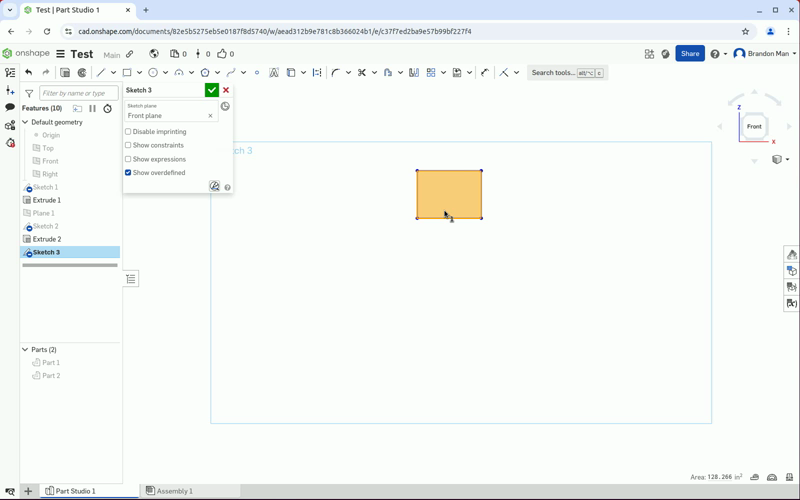
mouse_move(73, 352)
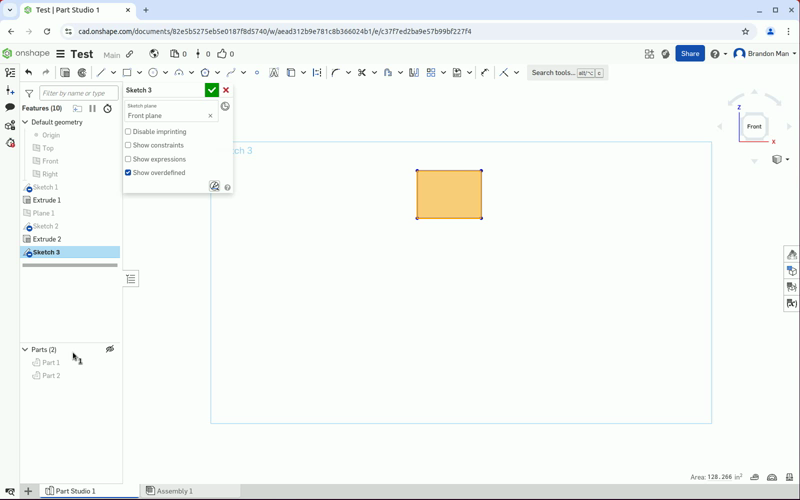
key(shift+y)
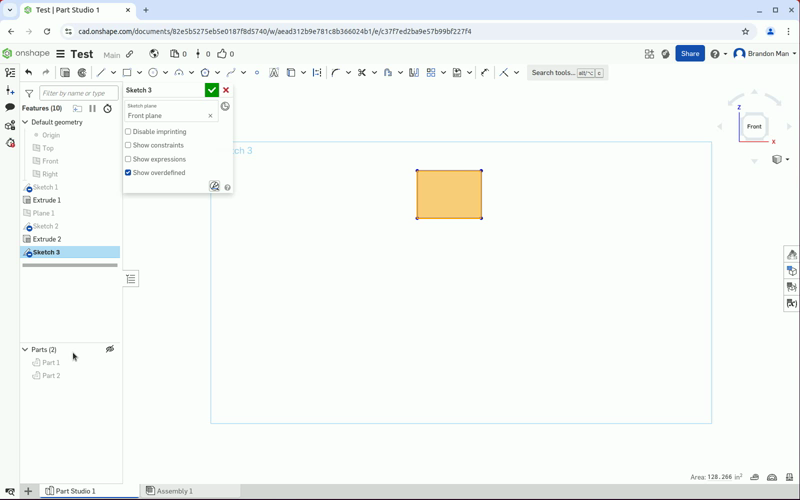
key(shift+e)
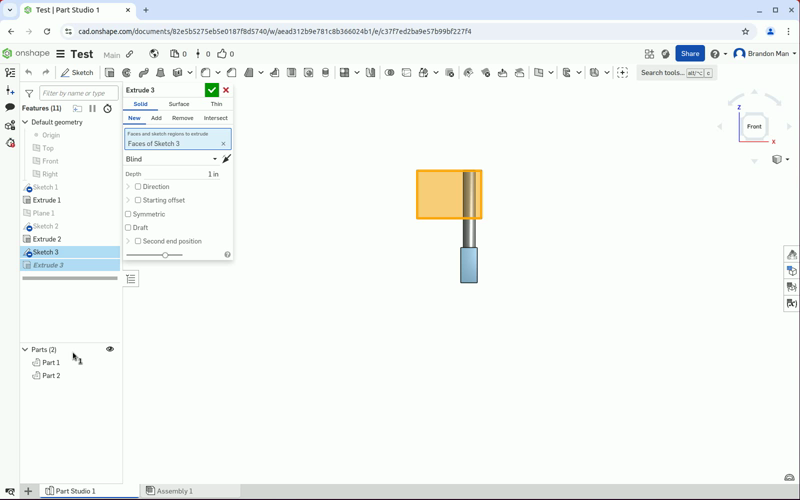
mouse_move(143, 106)
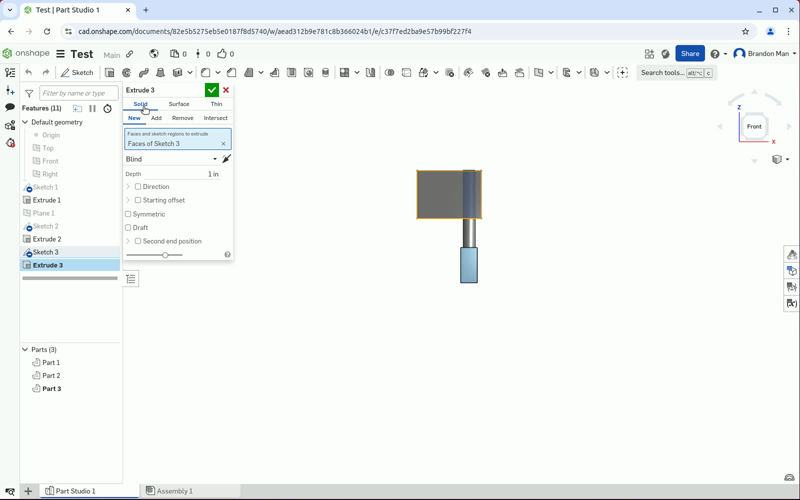
click(143, 106)
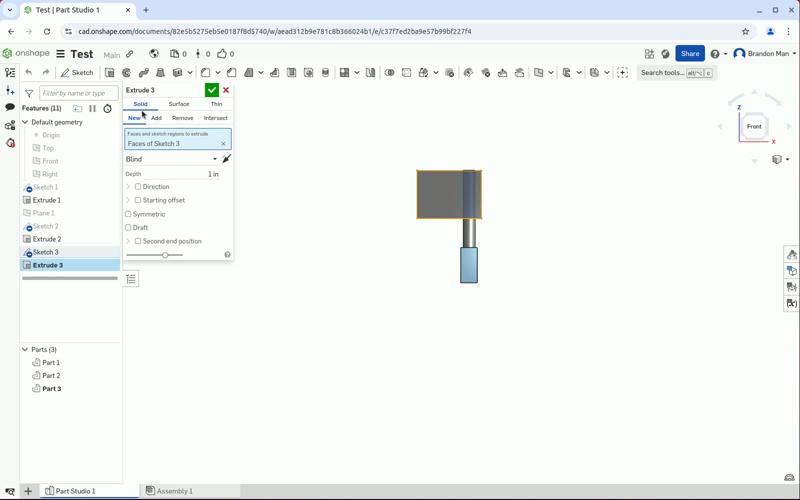
mouse_move(137, 120)
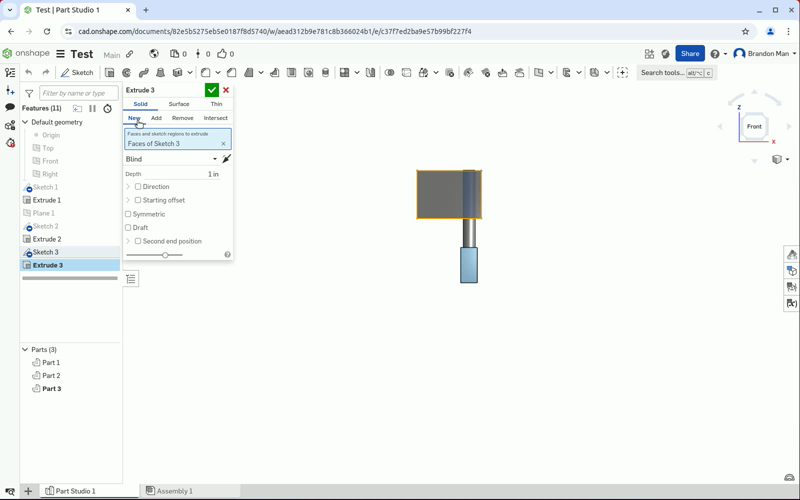
click(137, 120)
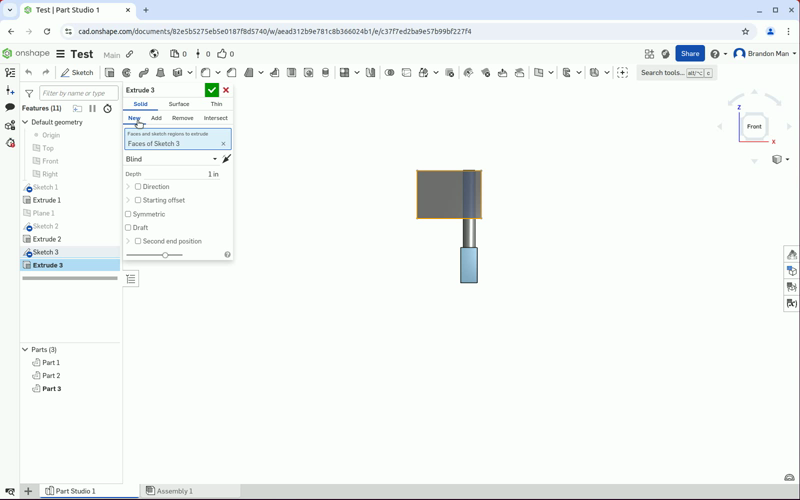
key(tab, 4)
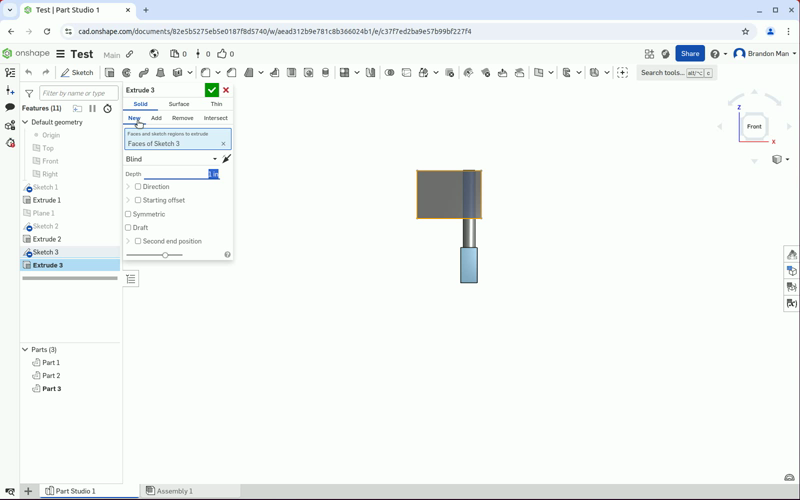
text(-4.333)
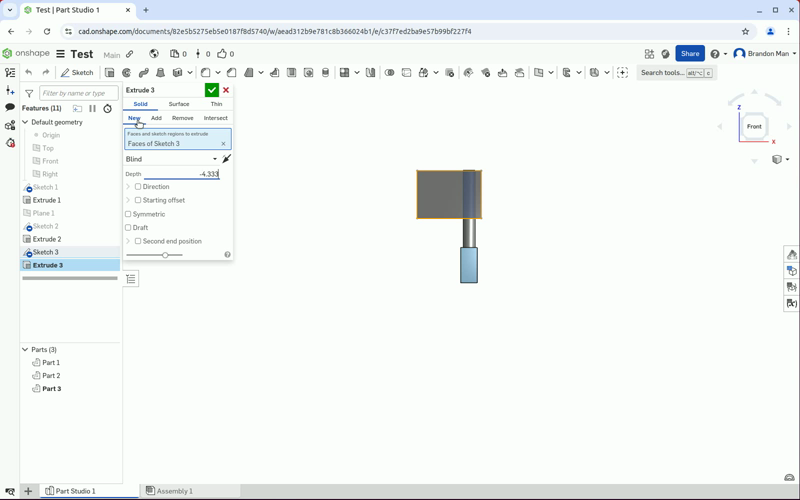
key(enter)
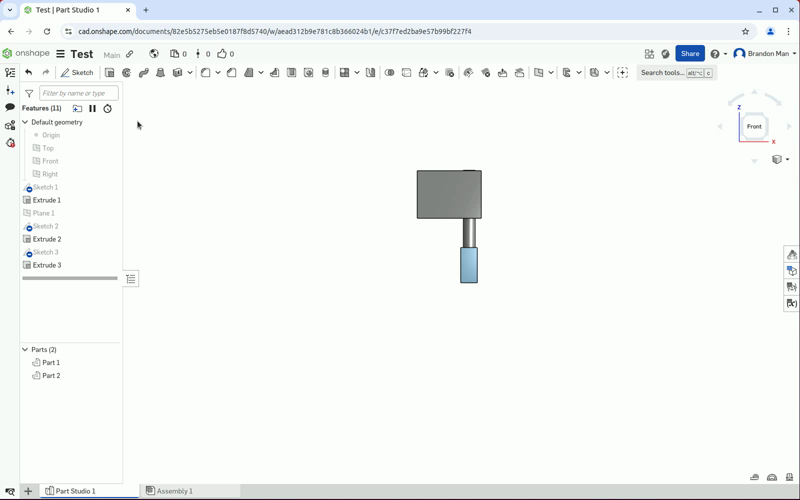
key(shift+h)
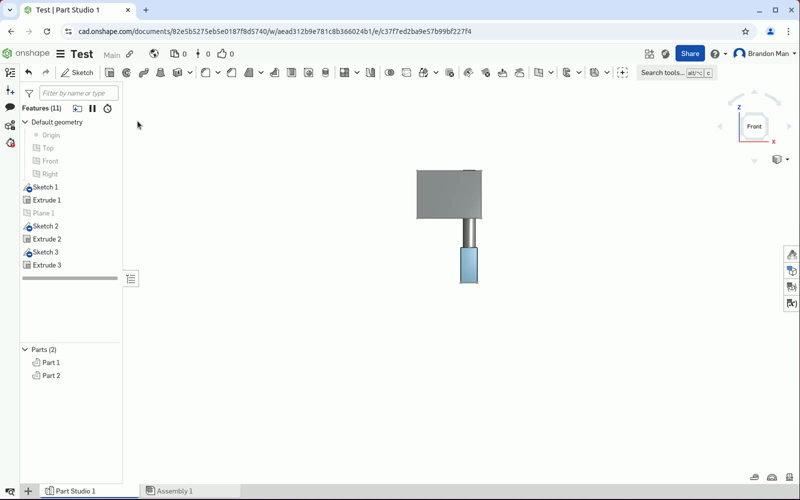
key(shift+h)
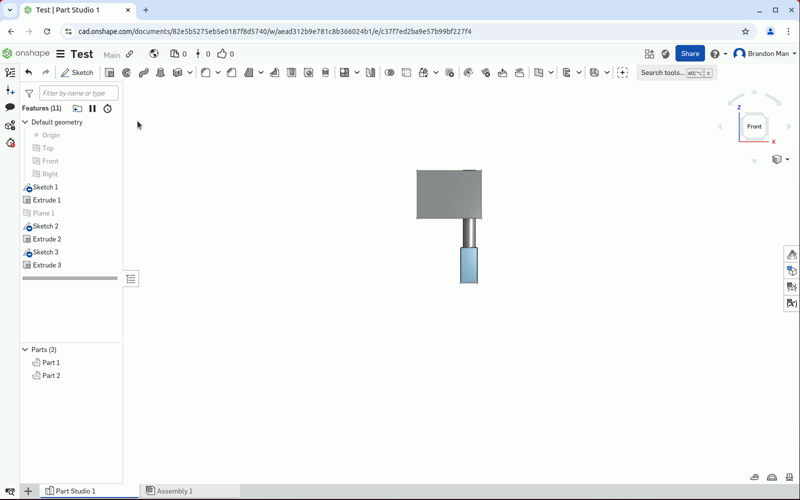
key(shift+7)
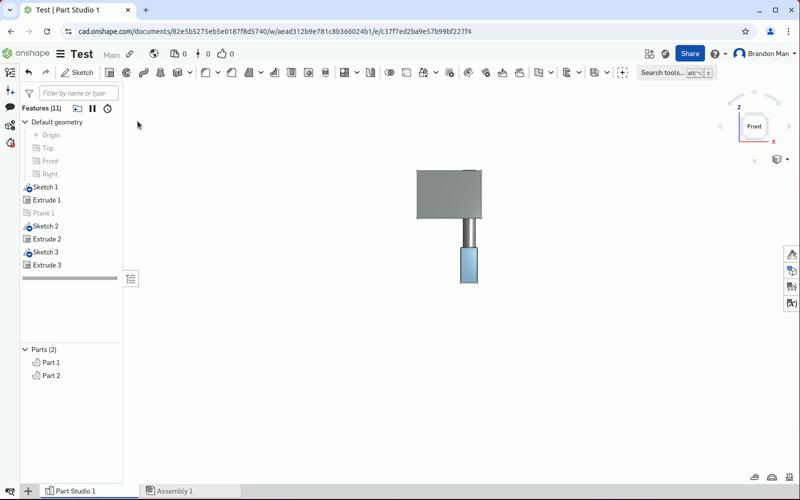
key(left, 2)
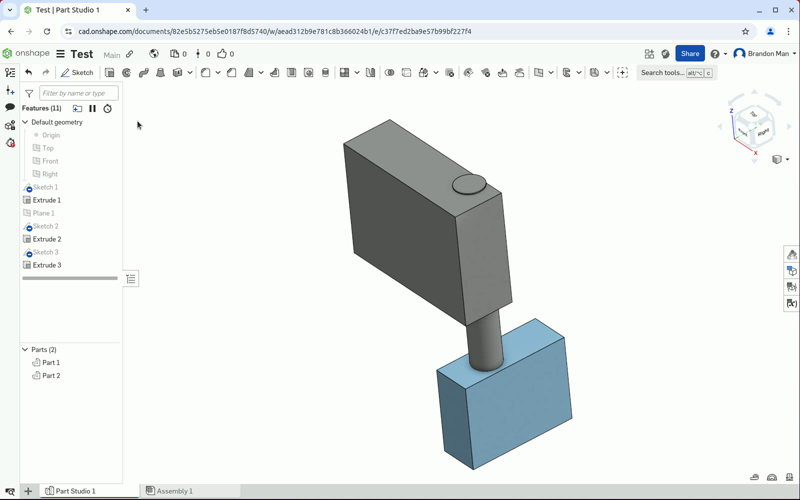
key(down, 2)
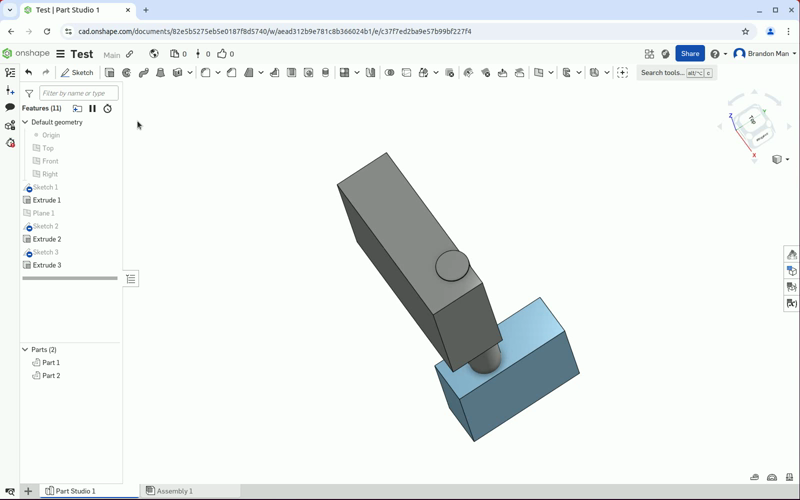
key(up, 2)
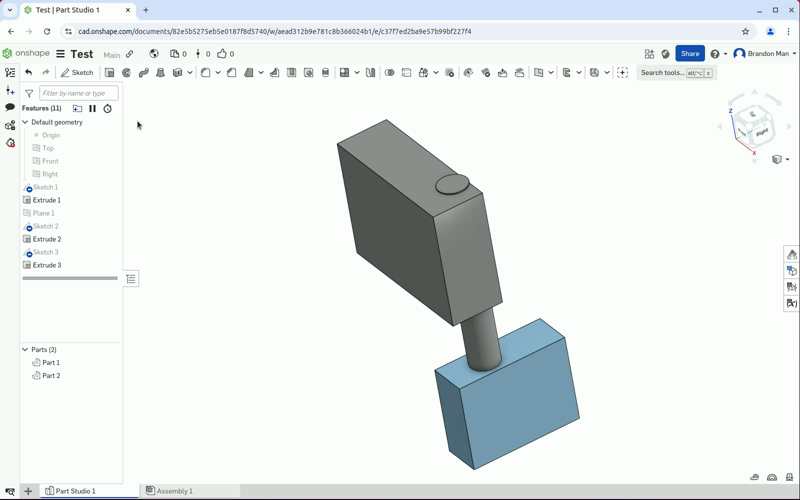
key(right, 2)
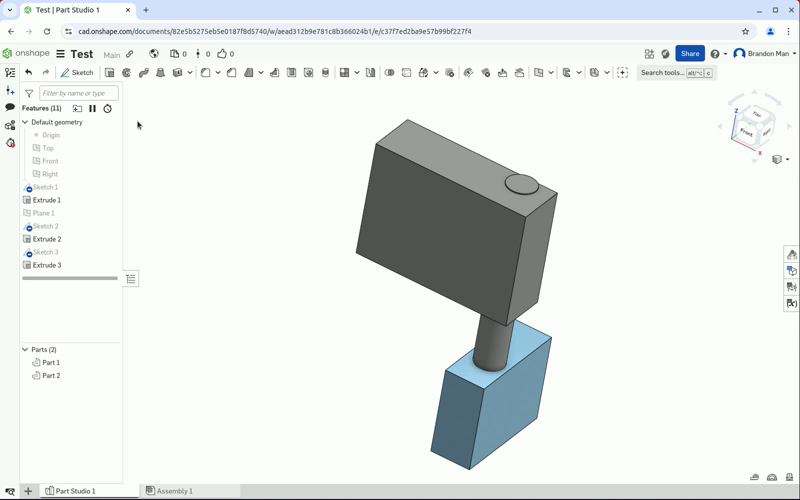
mouse_move(73, 189)
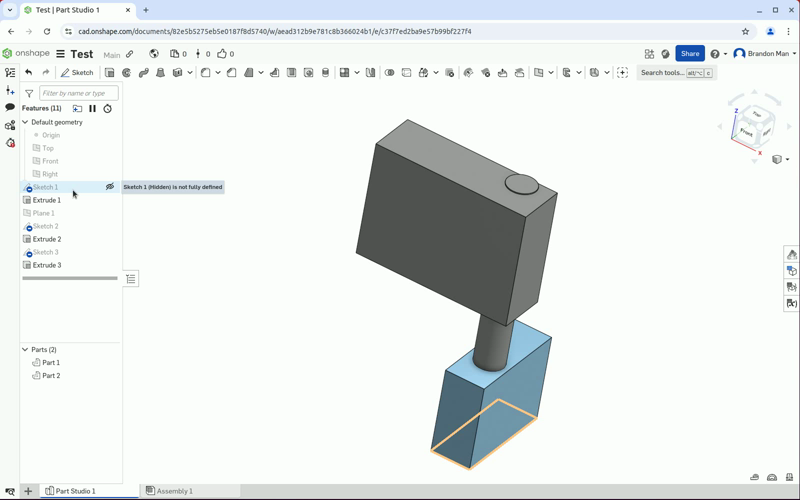
click(73, 189)